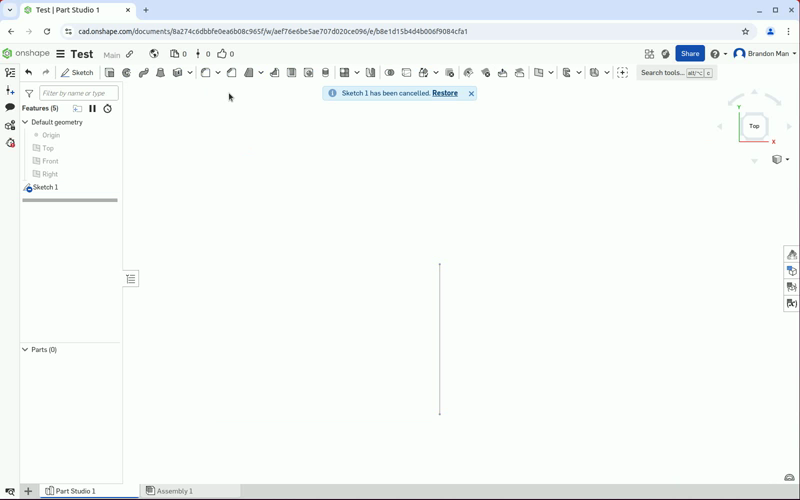
key(shift+h)
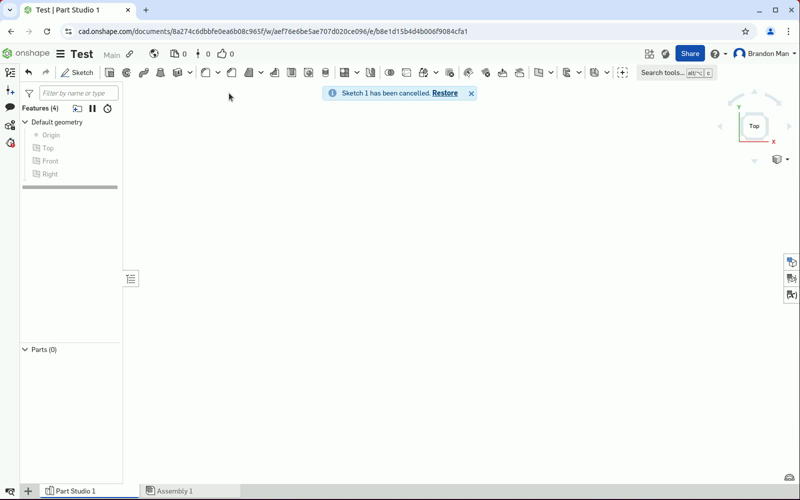
mouse_move(73, 352)
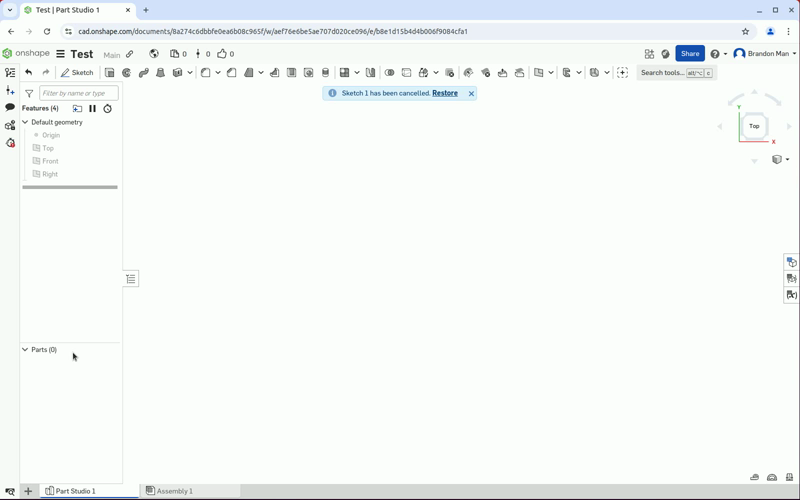
key(y)
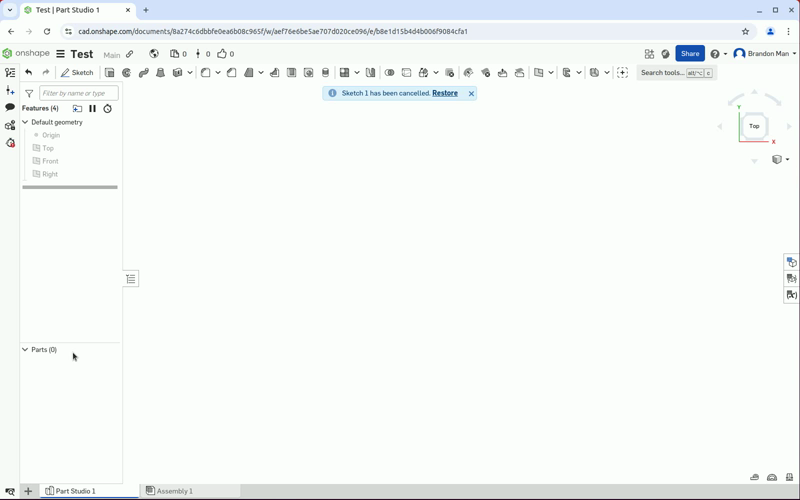
key(shift+p)
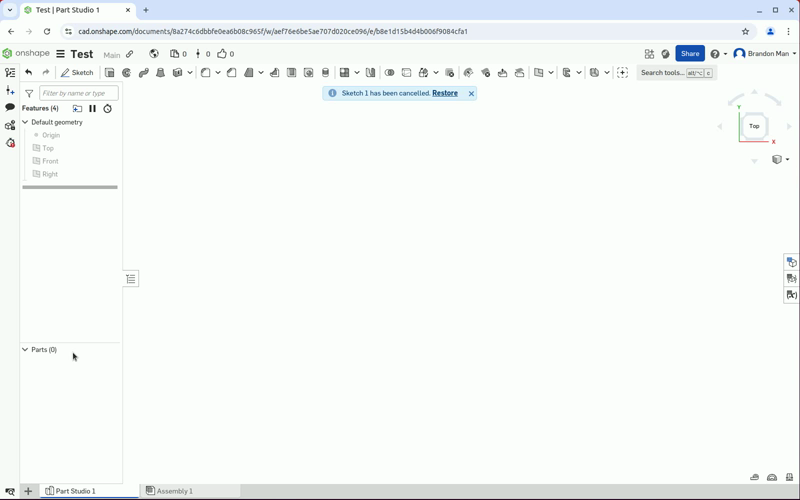
key(space)
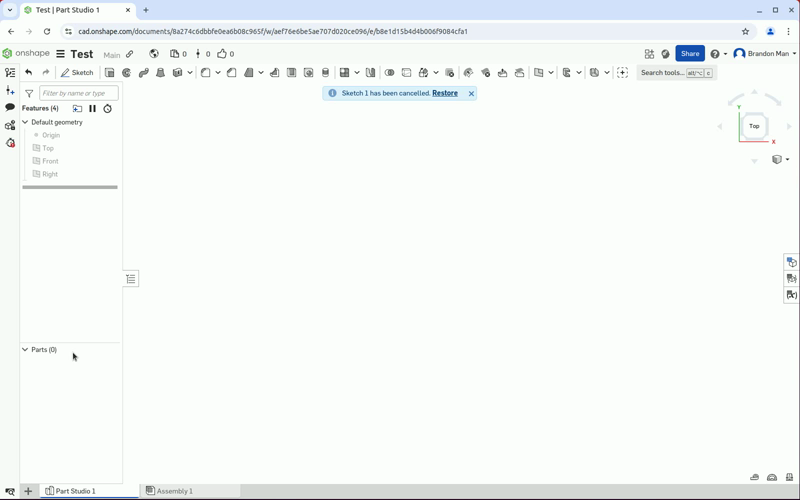
key_down(shift)
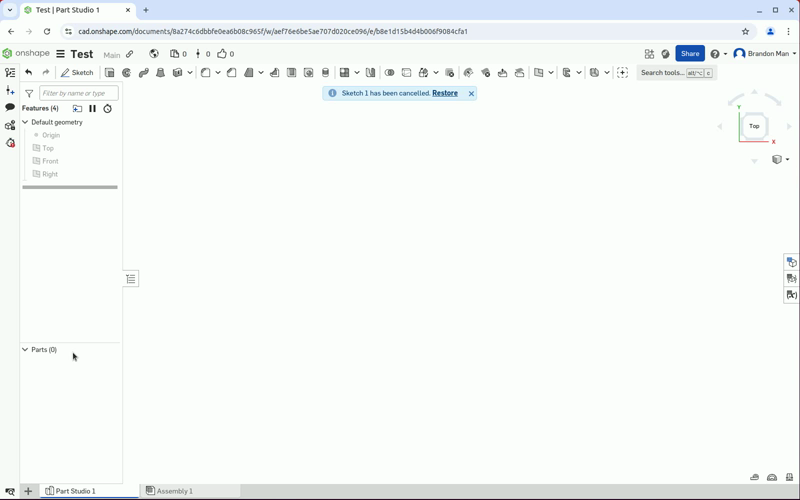
key(up)
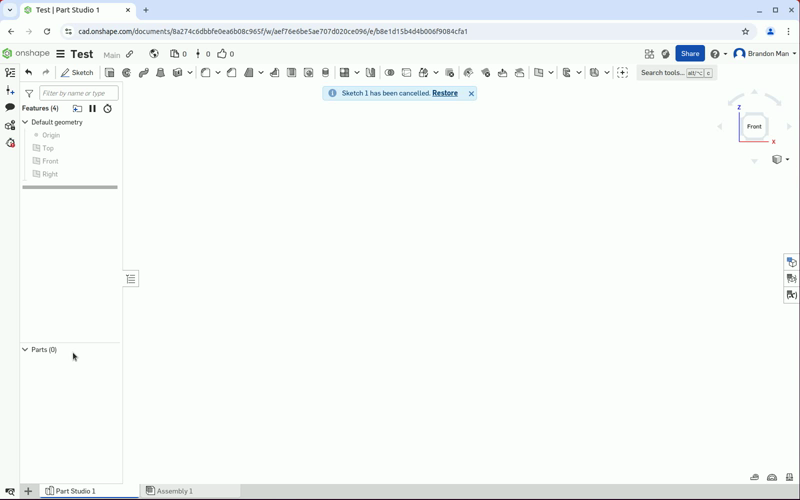
key_up(shift)
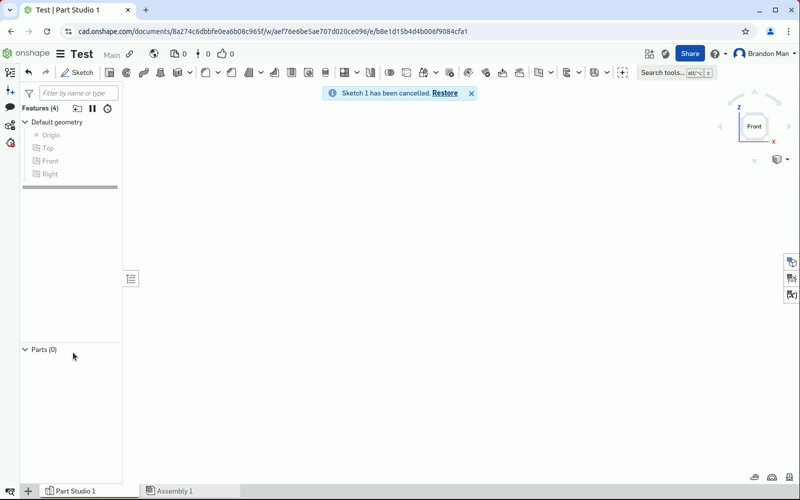
key(space)
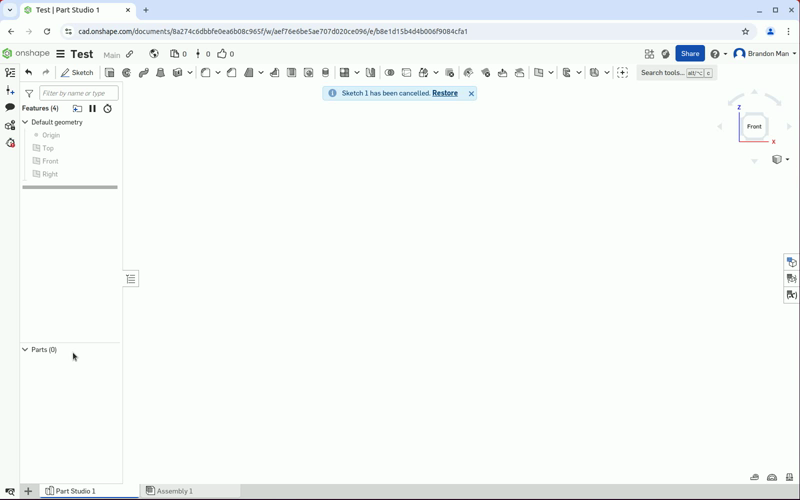
key_down(shift)
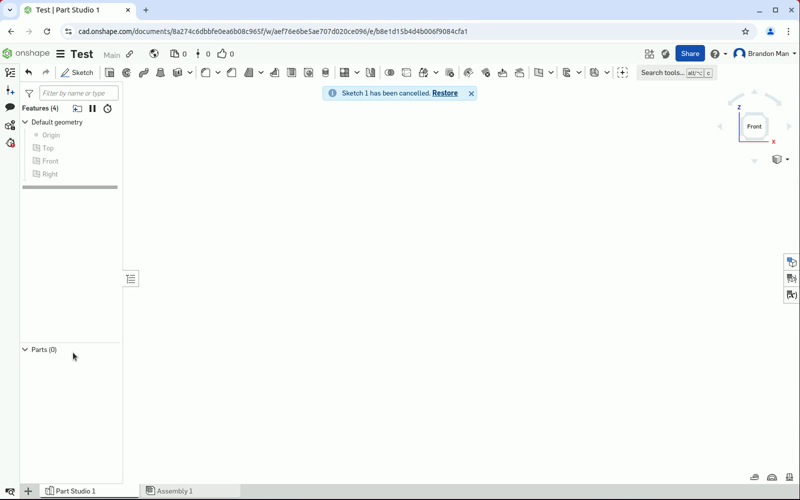
key(left)
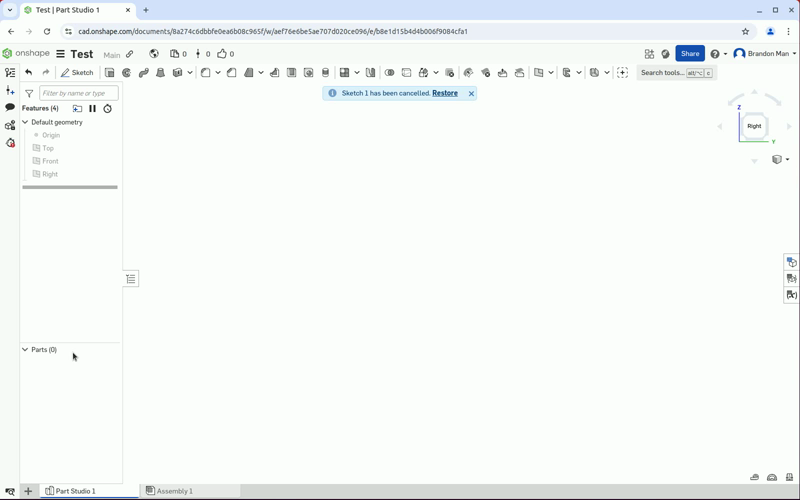
key_up(shift)
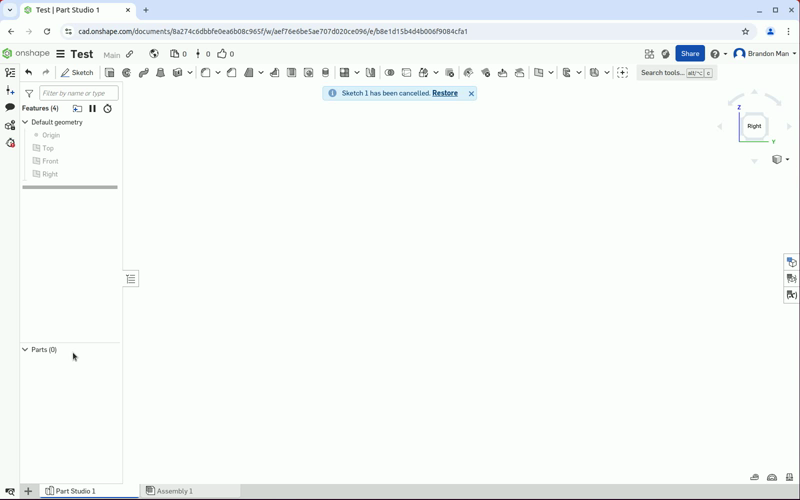
mouse_move(73, 352)
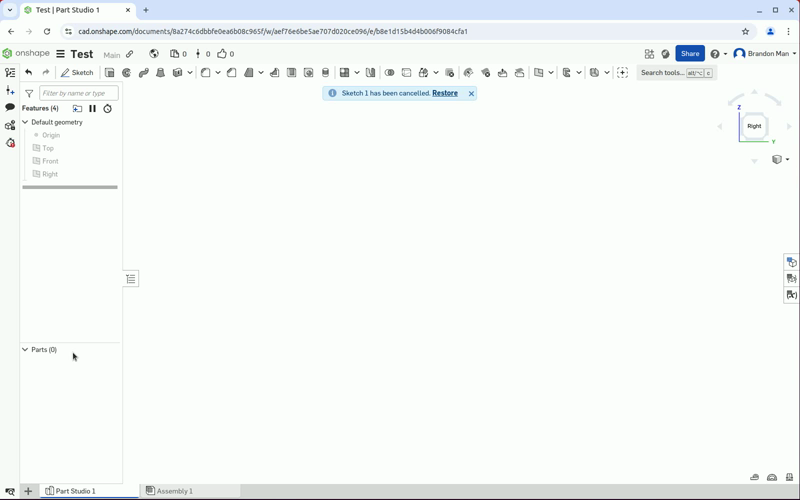
key(shift+y)
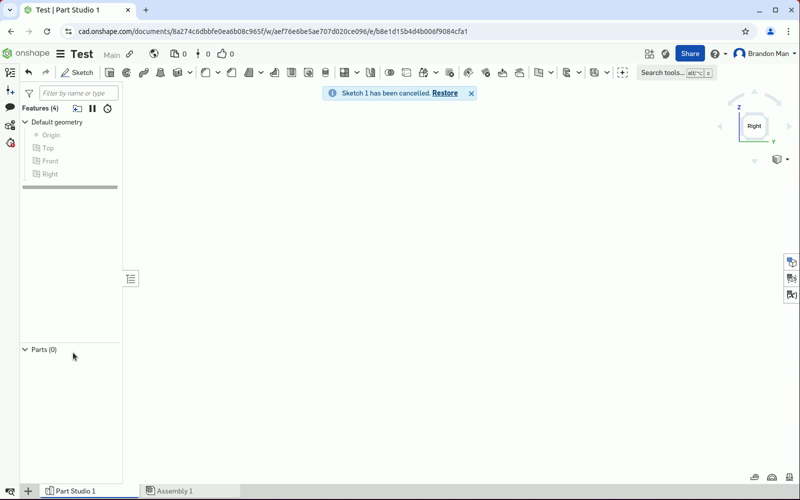
key(shift+s)
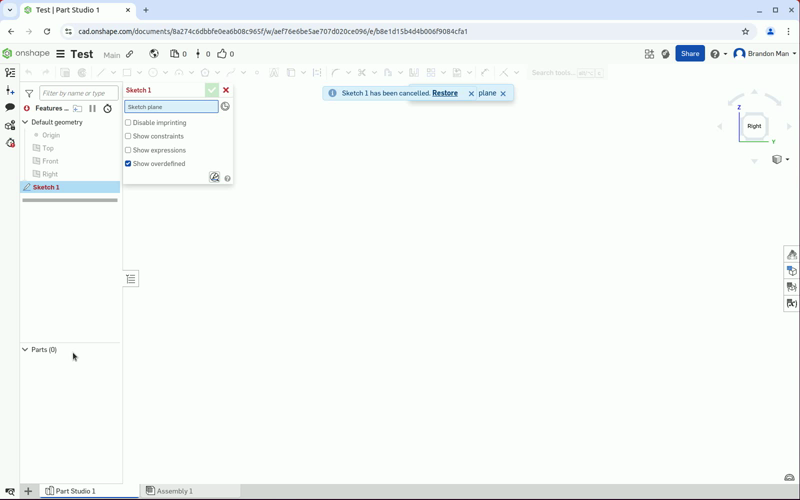
mouse_move(73, 176)
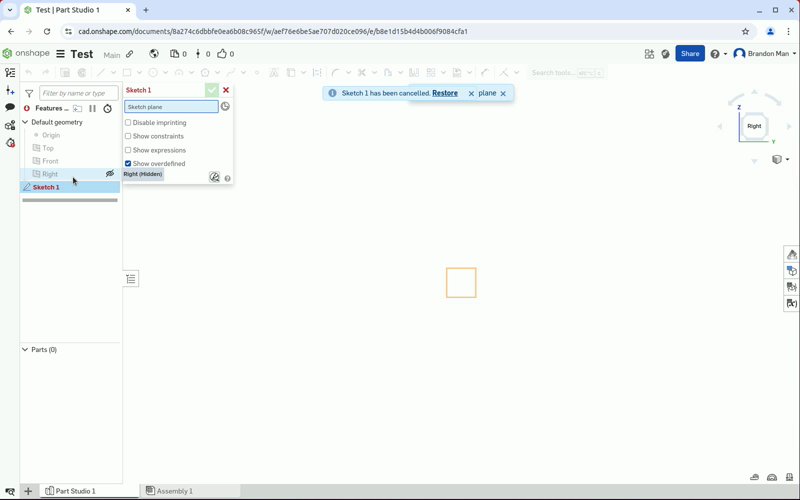
click(73, 176)
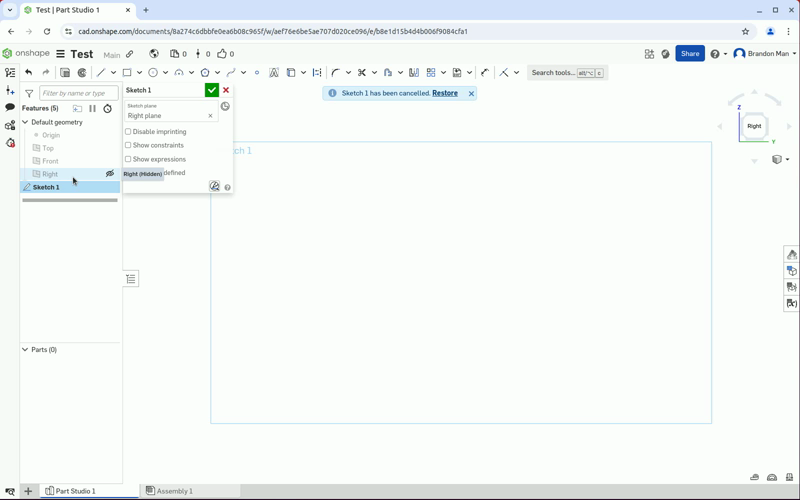
mouse_move(73, 352)
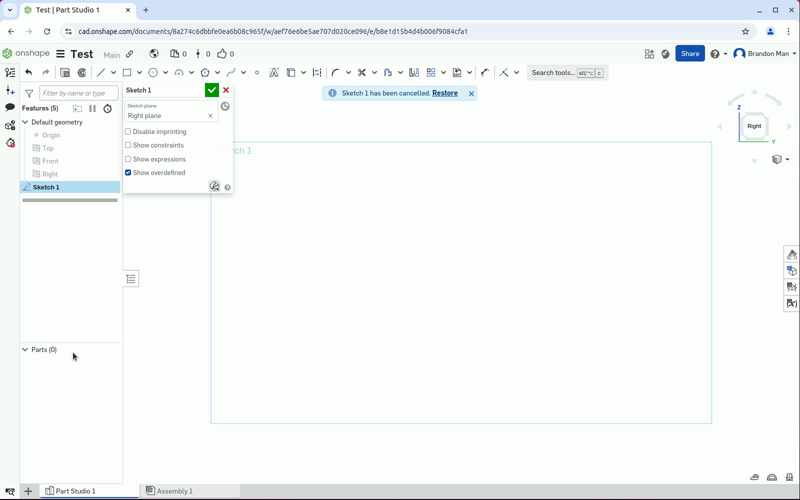
key(y)
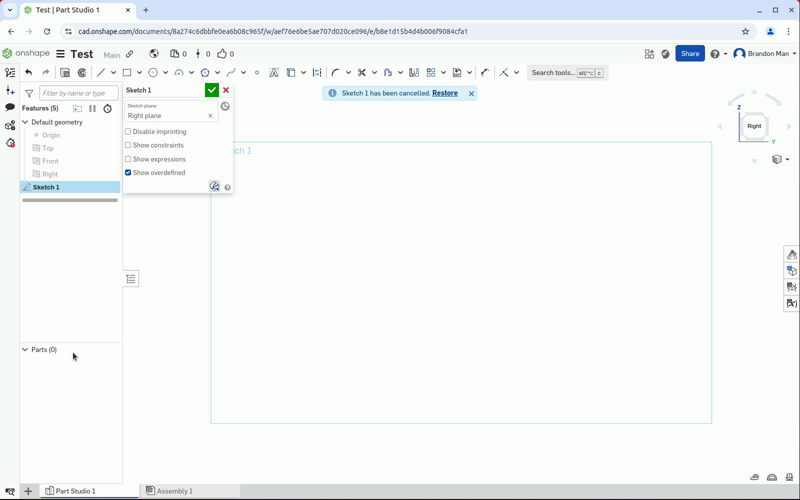
key(l)
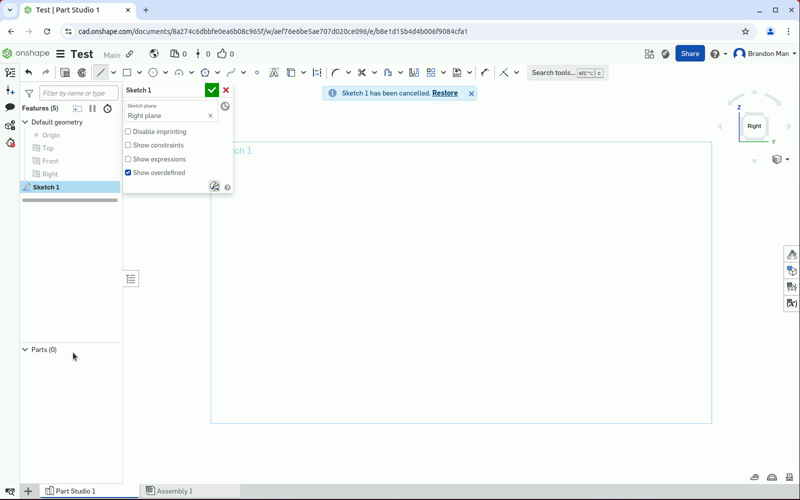
key_down(shift)
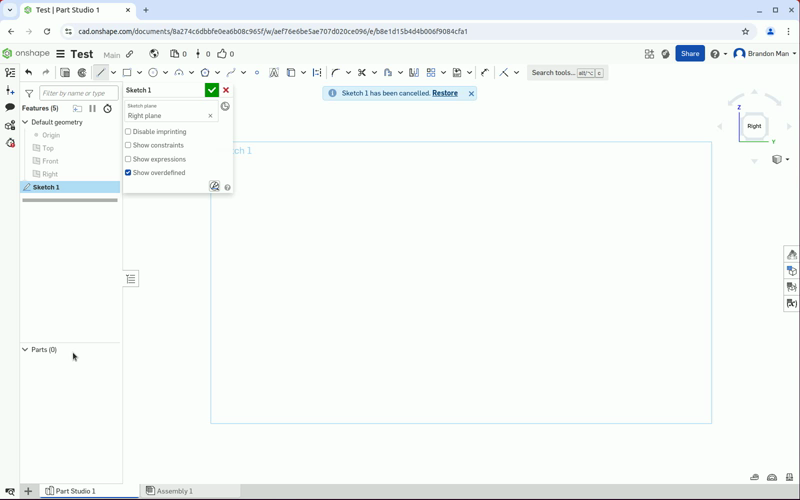
mouse_move(348, 395)
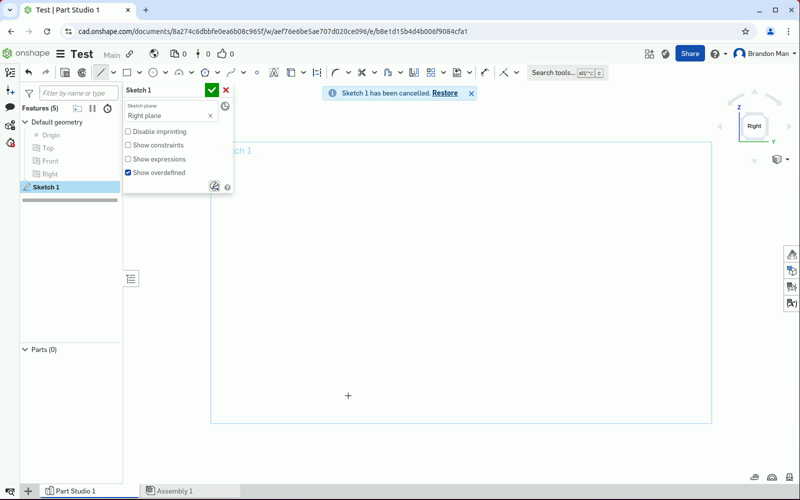
click(348, 395)
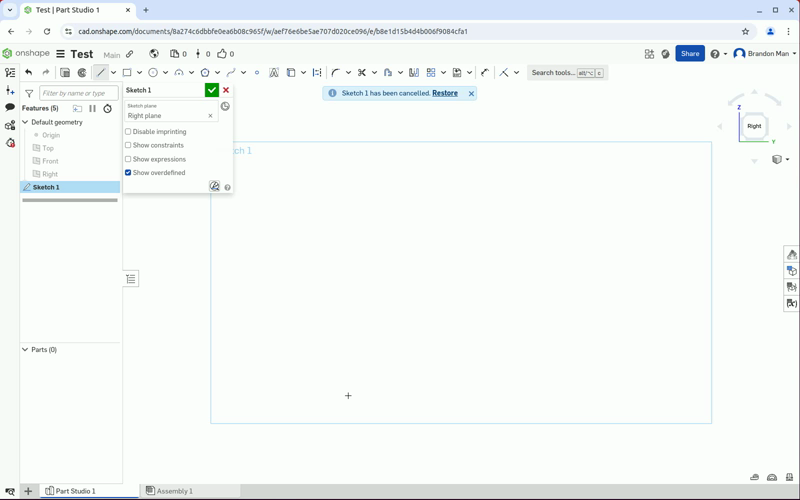
key_up(shift)
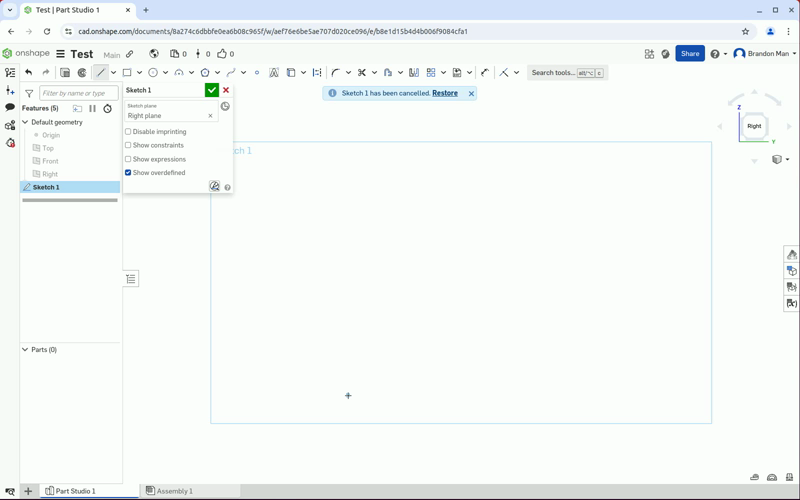
key_down(shift)
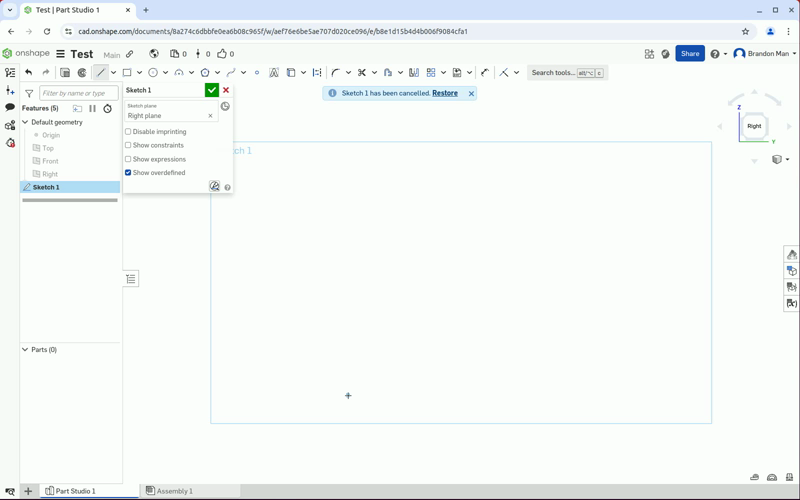
mouse_move(572, 395)
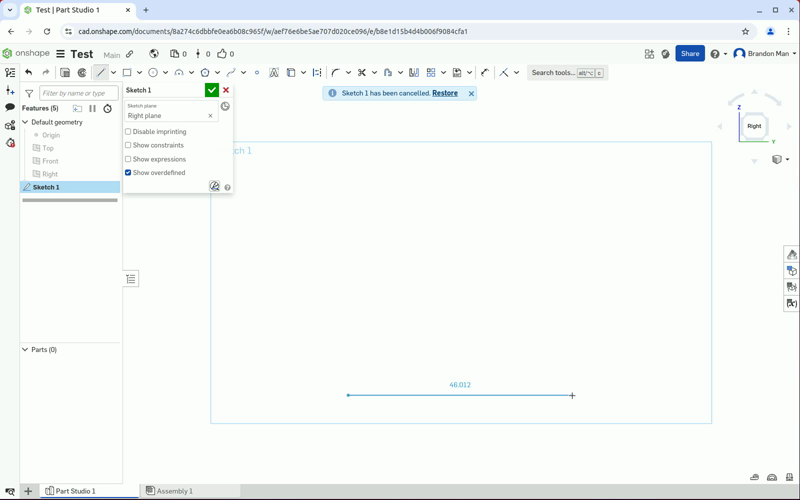
click(572, 395)
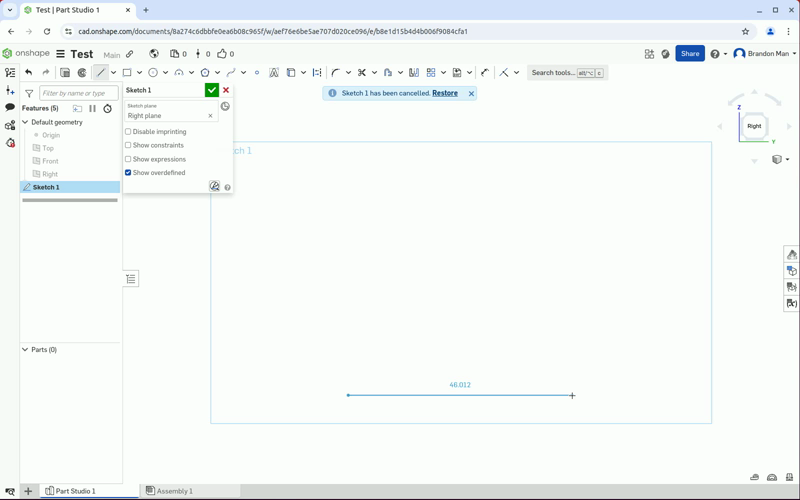
key_up(shift)
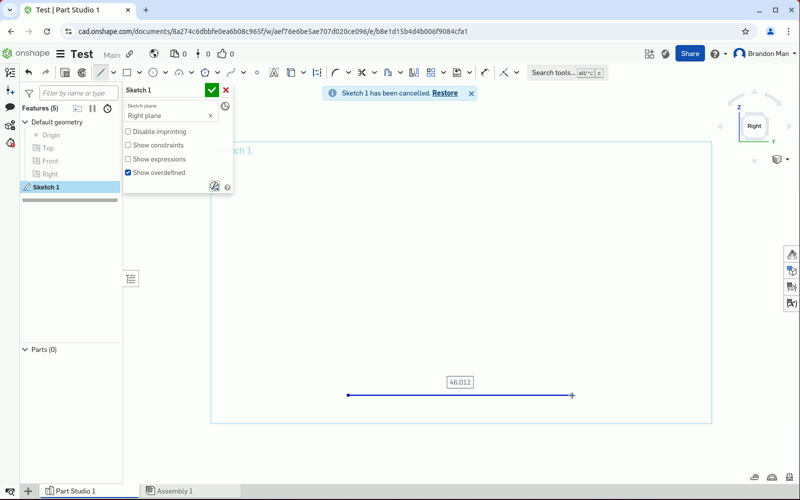
key_down(shift)
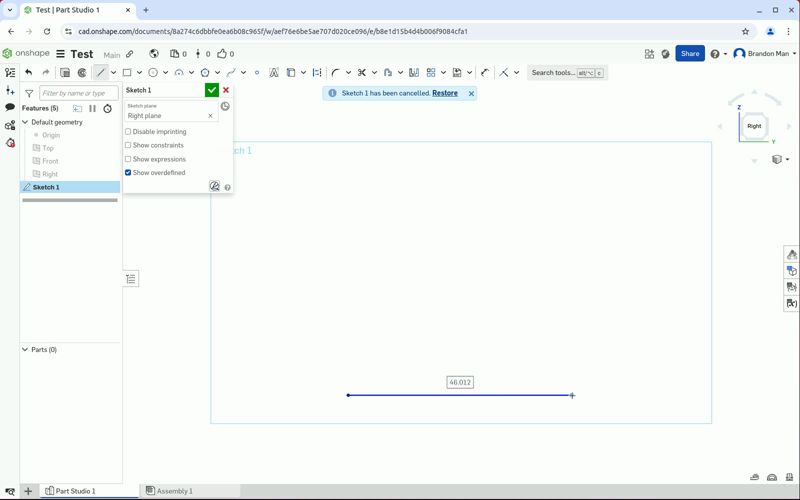
mouse_move(572, 171)
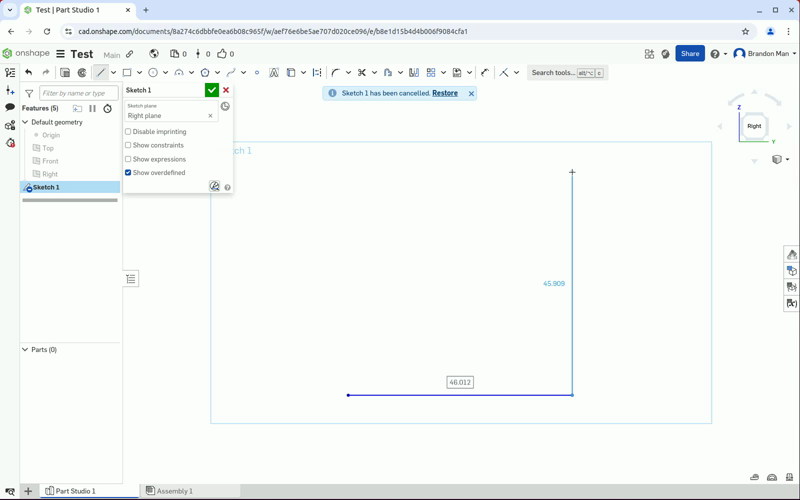
click(572, 171)
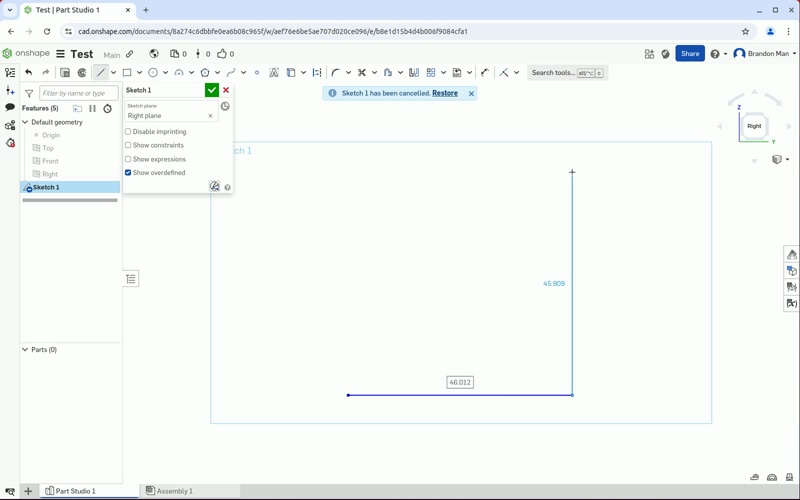
key_up(shift)
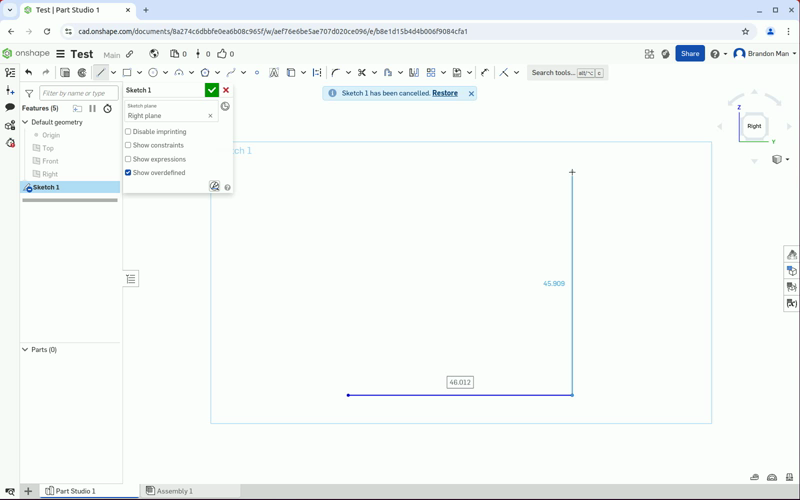
key_down(shift)
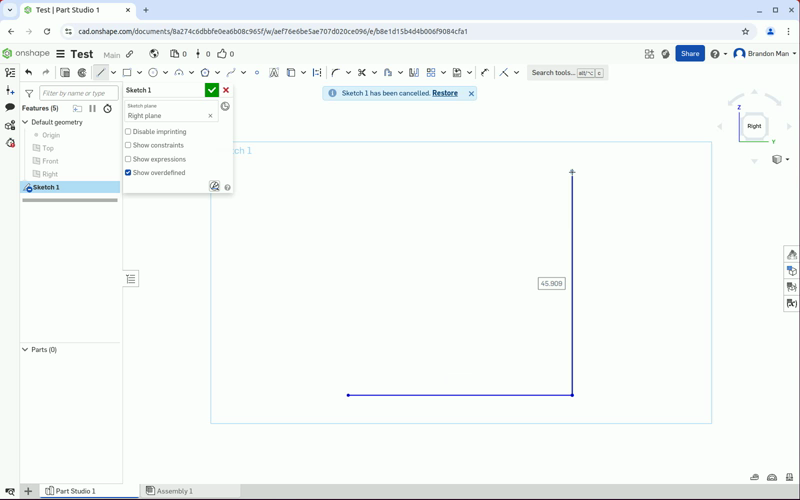
mouse_move(348, 171)
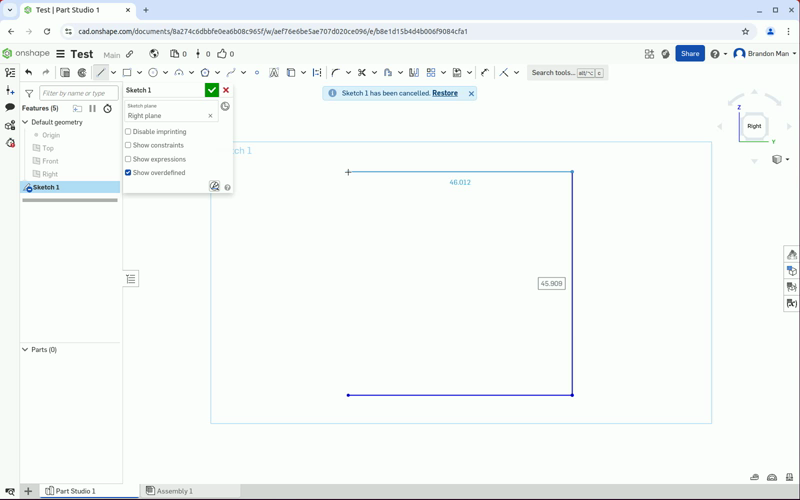
click(348, 171)
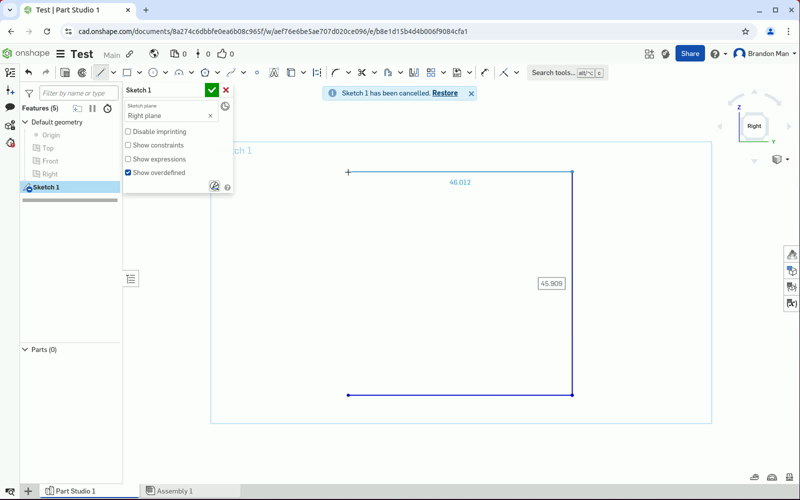
key_up(shift)
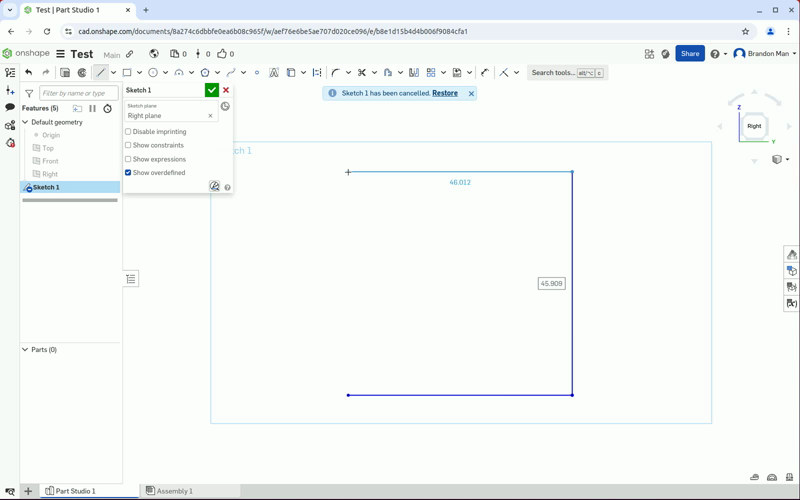
key_down(shift)
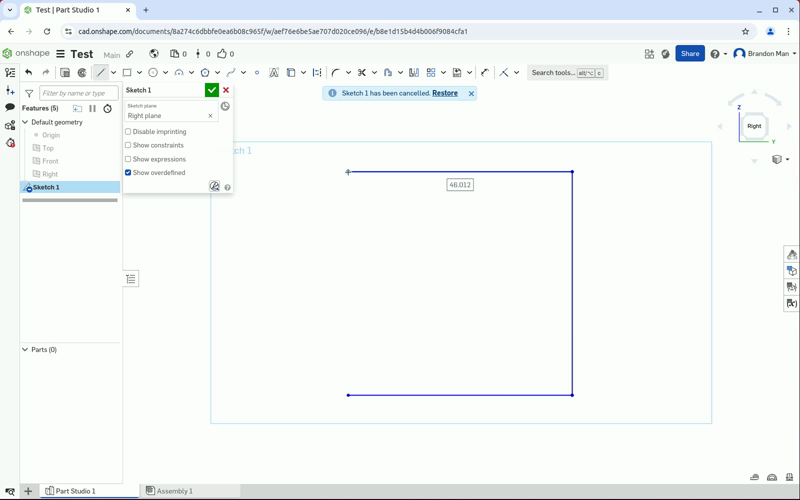
mouse_move(348, 395)
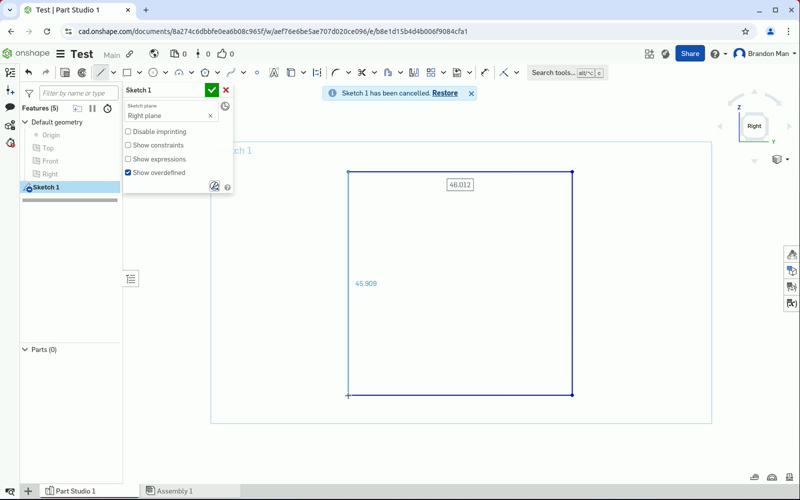
key_up(shift)
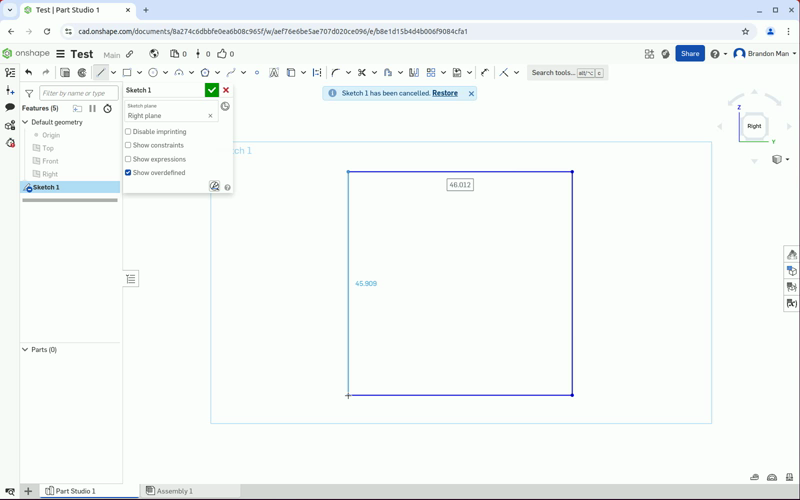
click(348, 395)
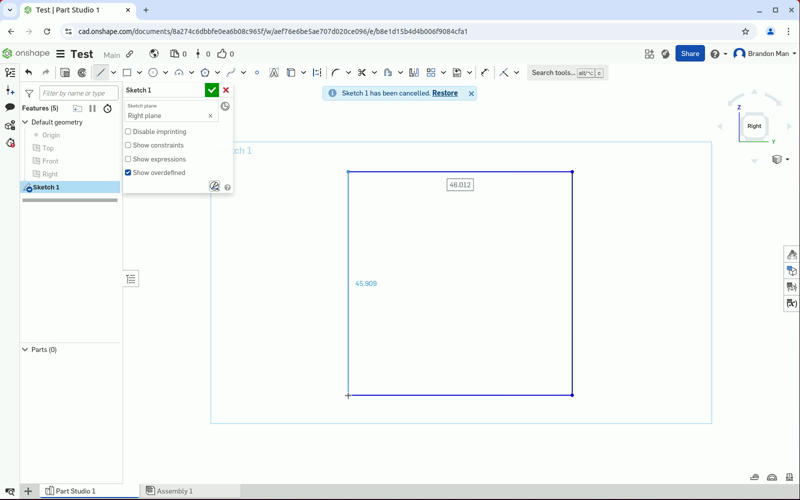
key(esc)
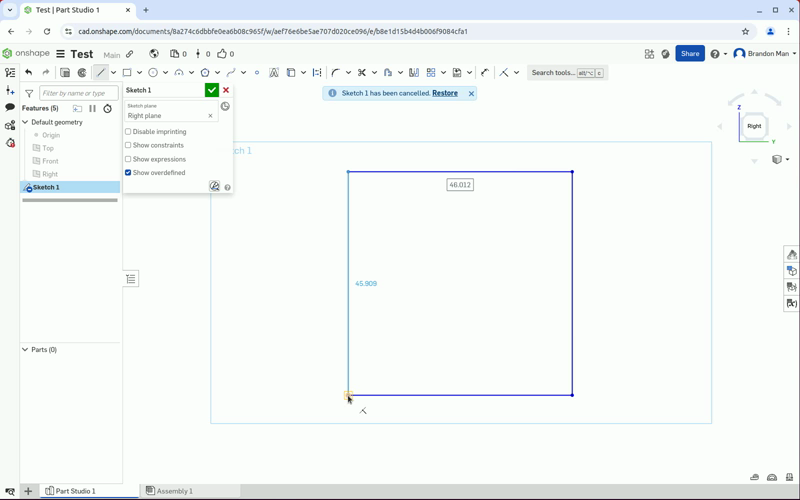
mouse_move(439, 255)
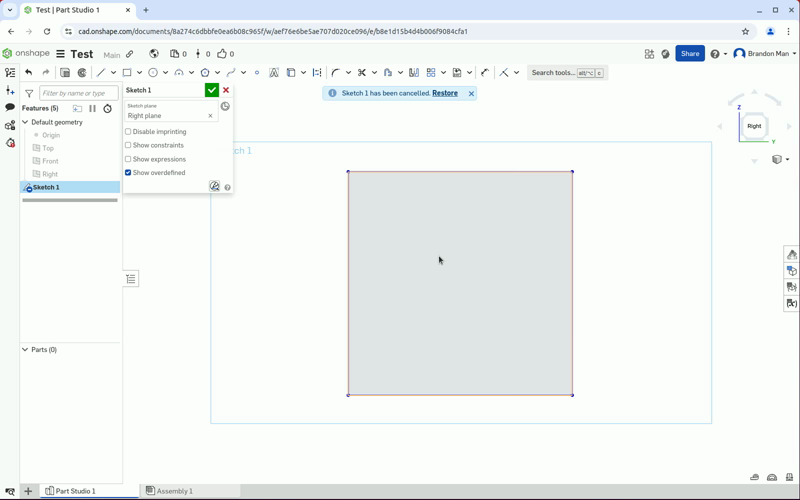
click(439, 255)
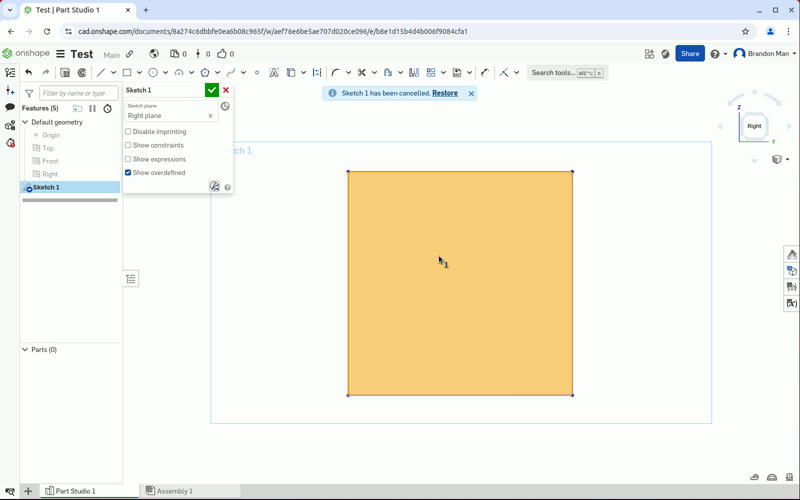
mouse_move(73, 352)
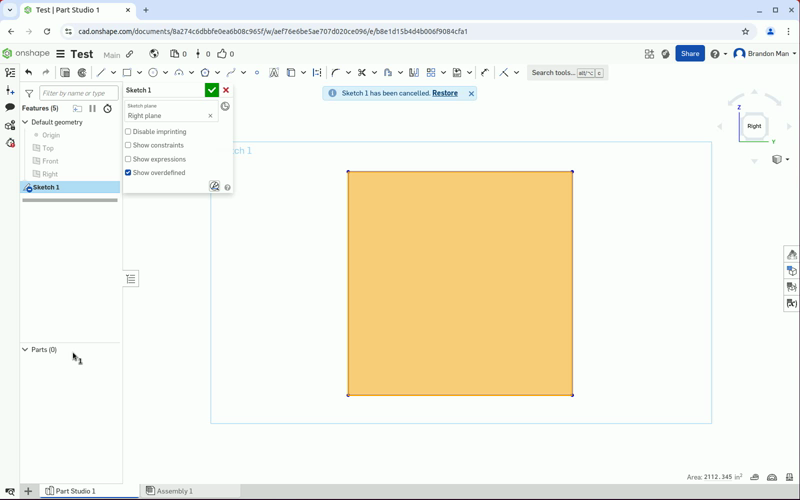
key(shift+y)
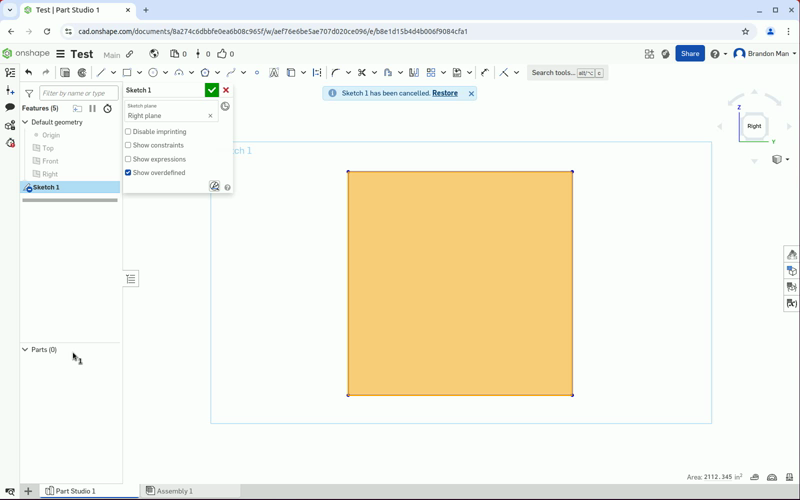
key(shift+e)
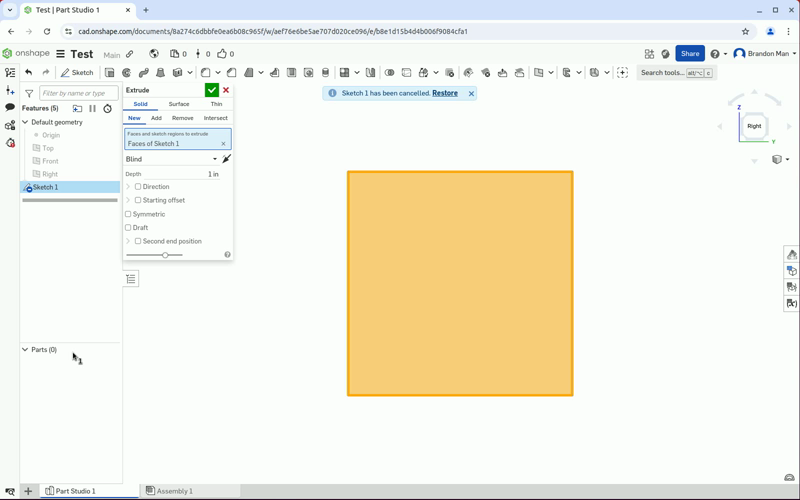
mouse_move(143, 106)
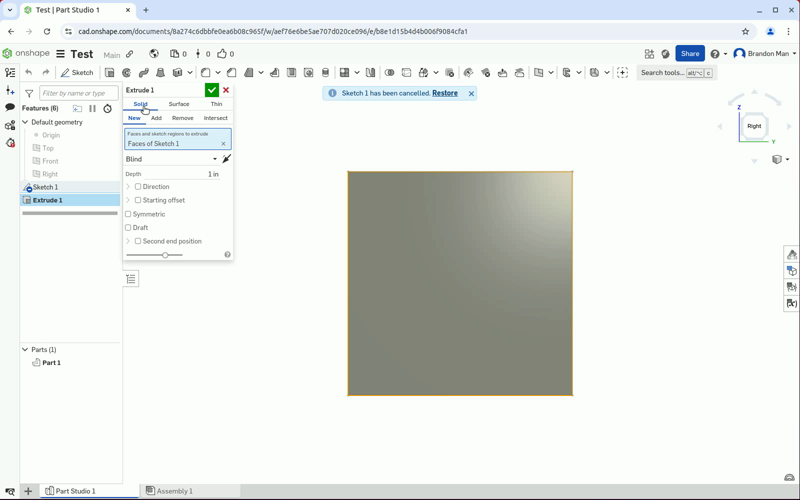
click(143, 106)
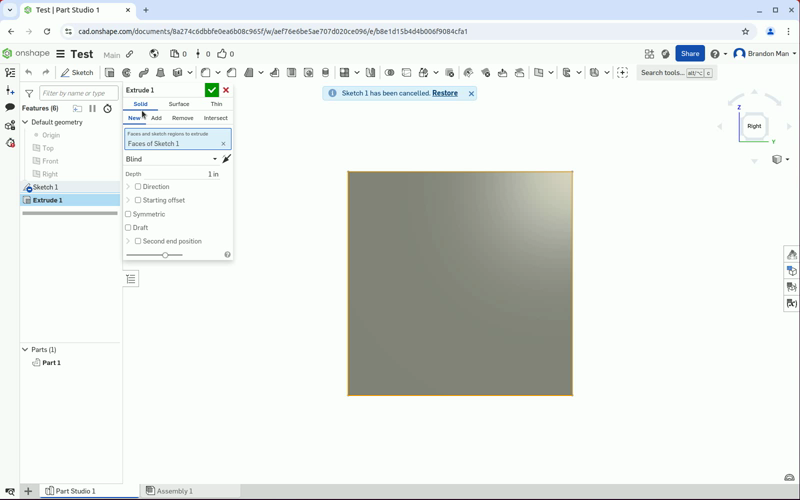
mouse_move(137, 120)
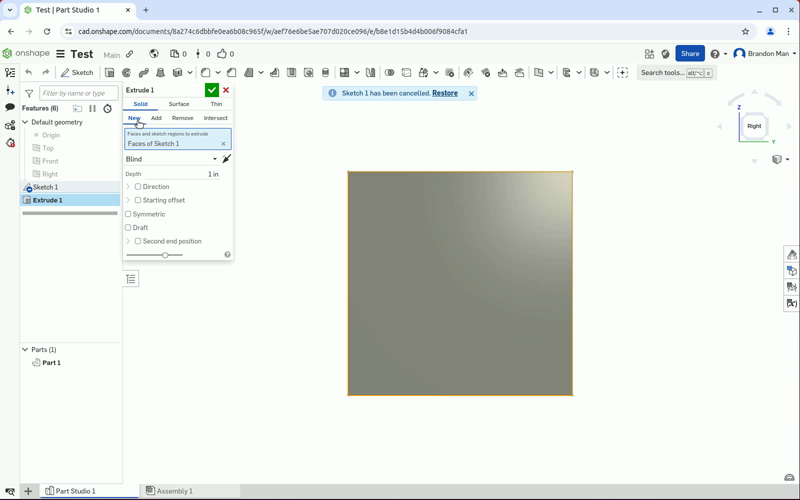
click(137, 120)
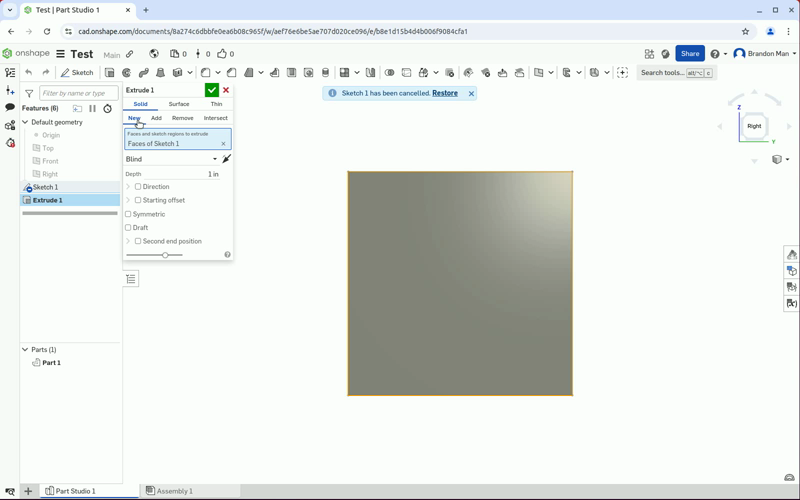
key(tab, 4)
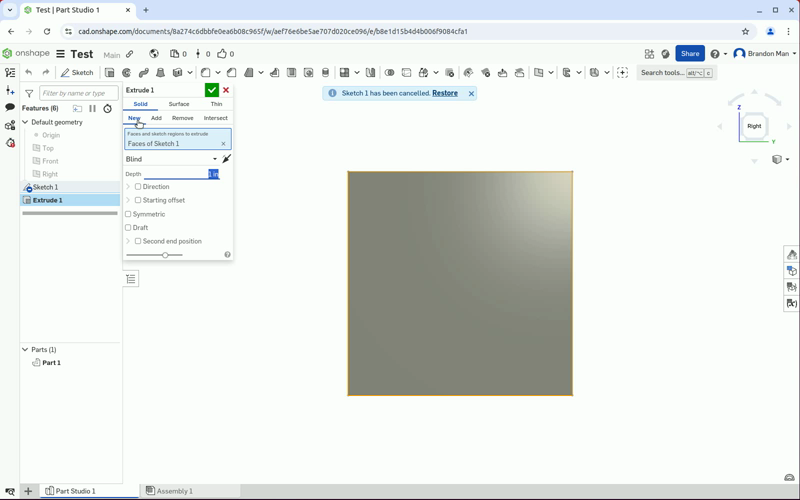
text(23.108)
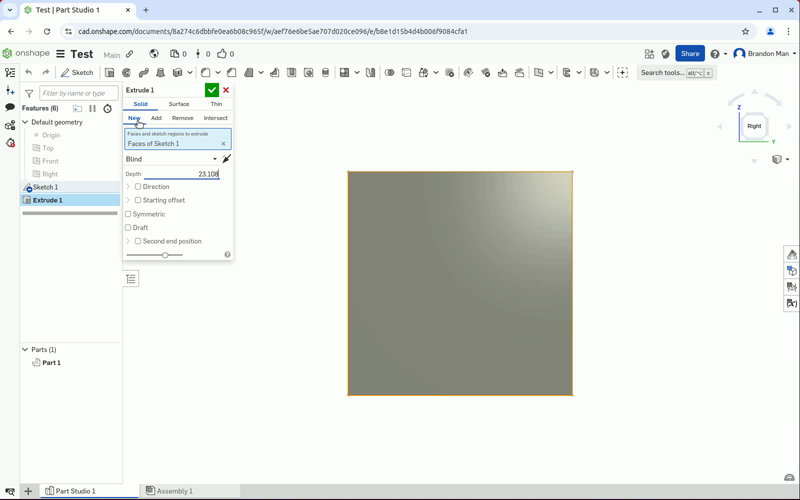
key(enter)
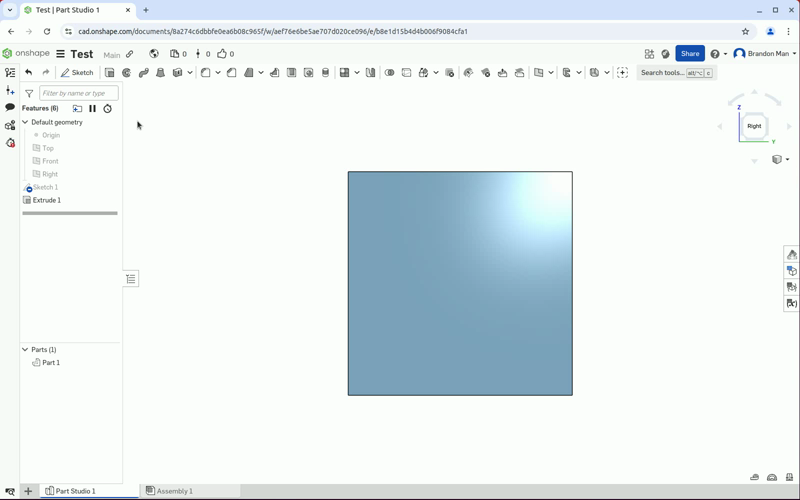
key(shift+h)
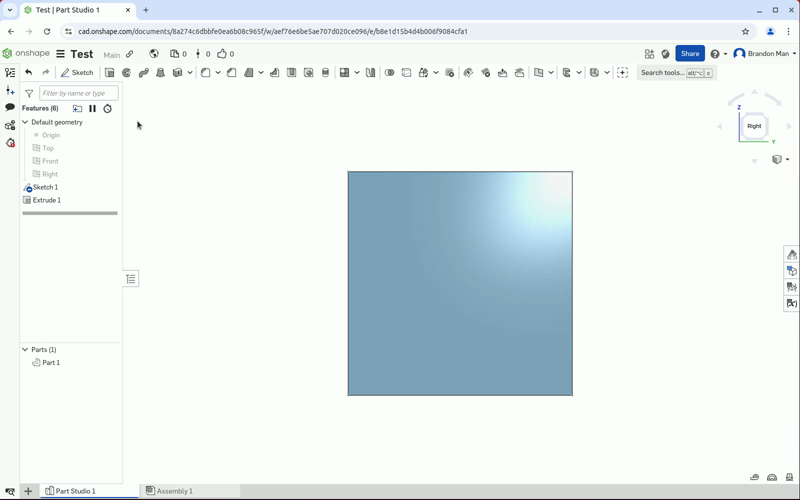
key(shift+h)
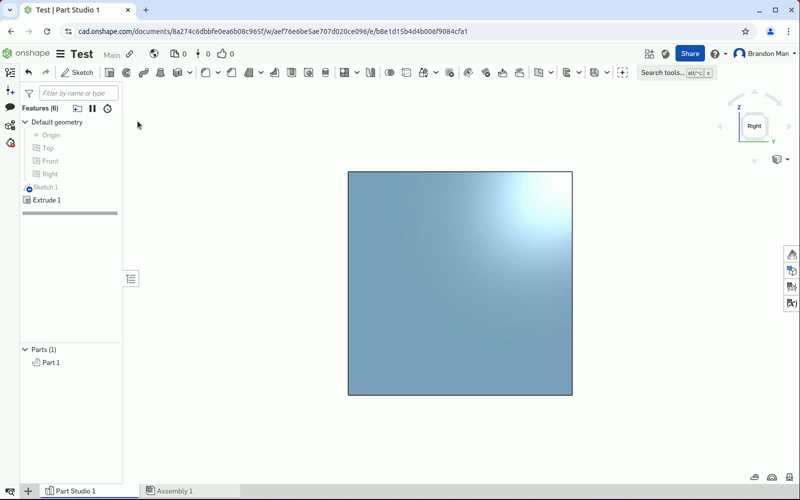
mouse_move(73, 189)
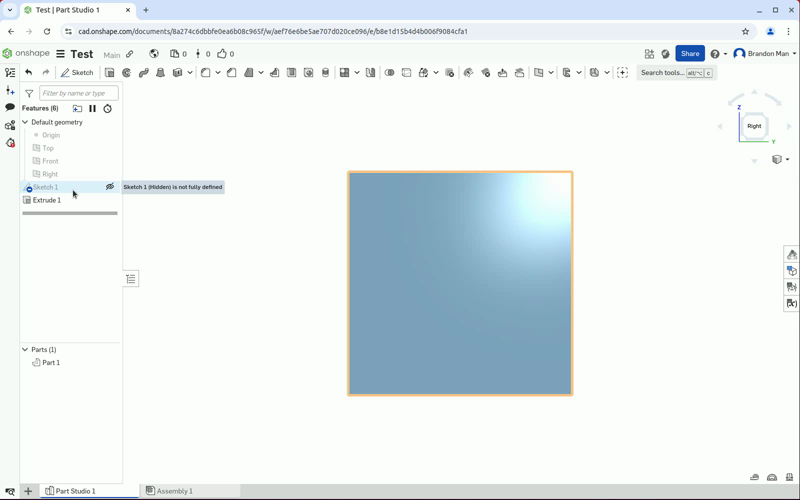
click(73, 189)
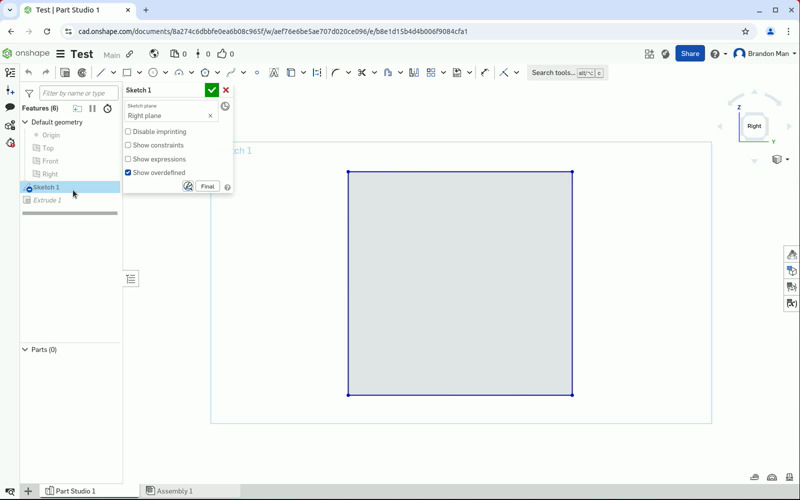
mouse_move(229, 92)
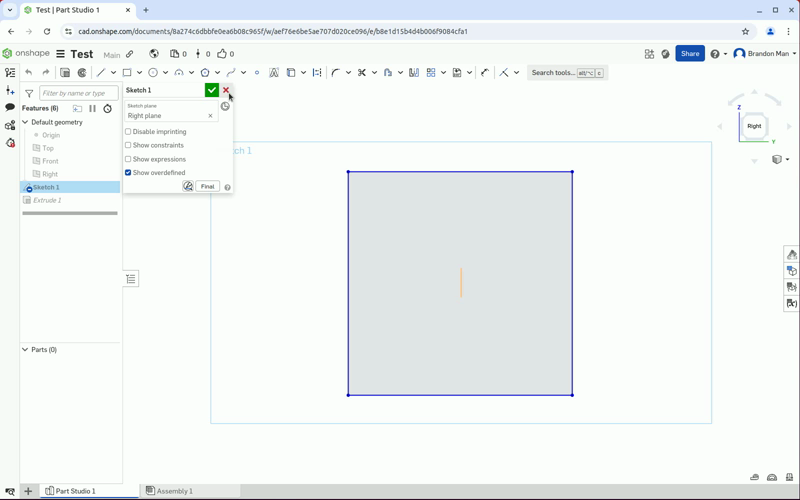
click(229, 92)
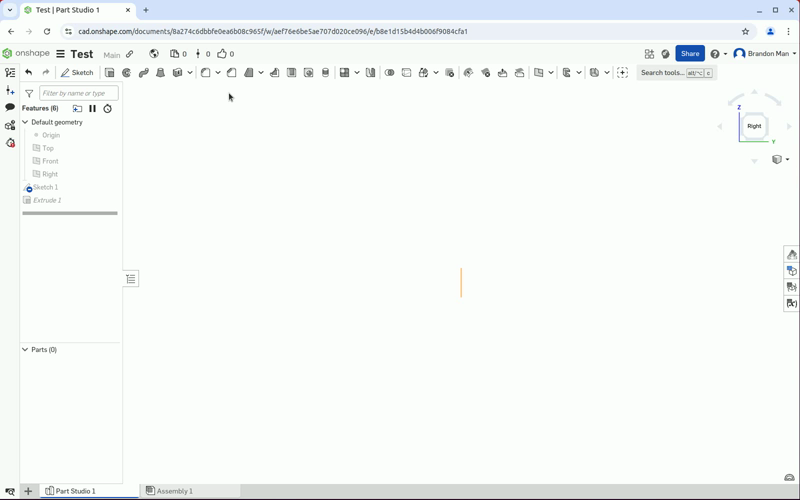
mouse_move(541, 75)
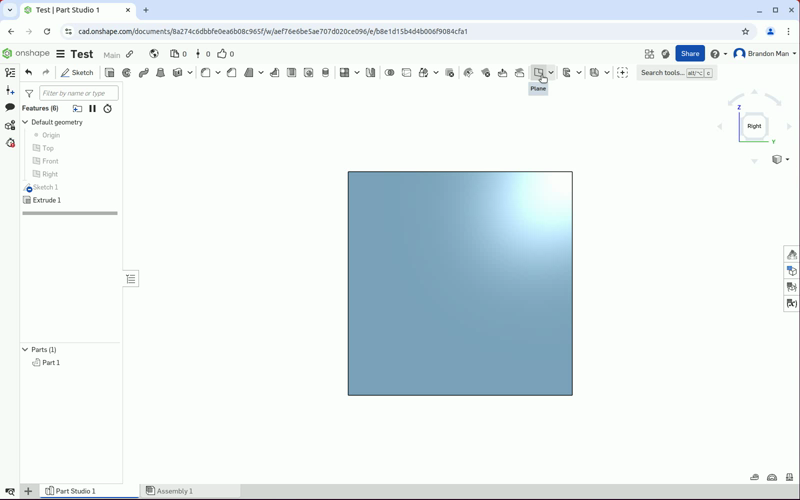
click(541, 75)
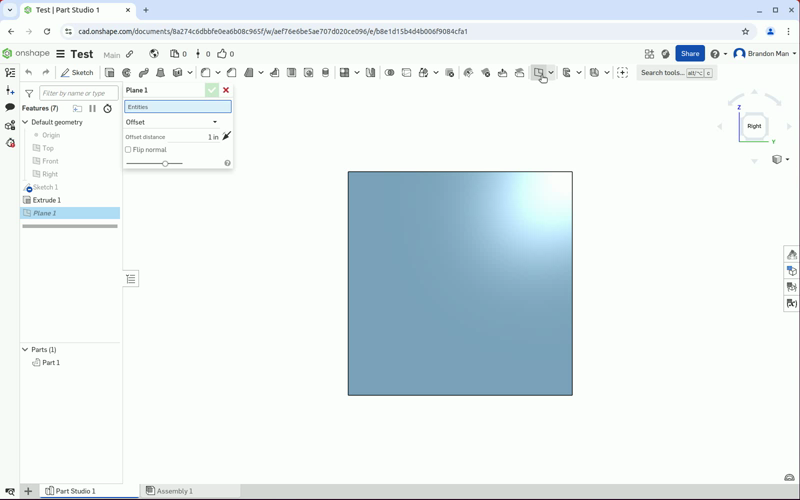
mouse_move(73, 176)
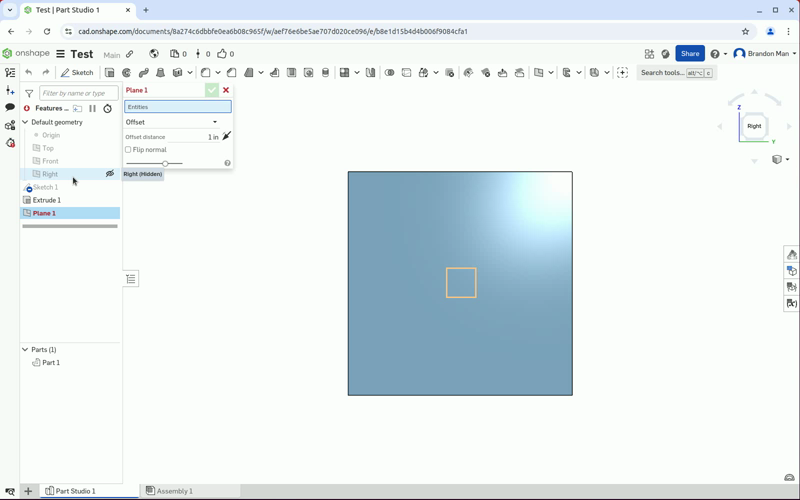
click(73, 176)
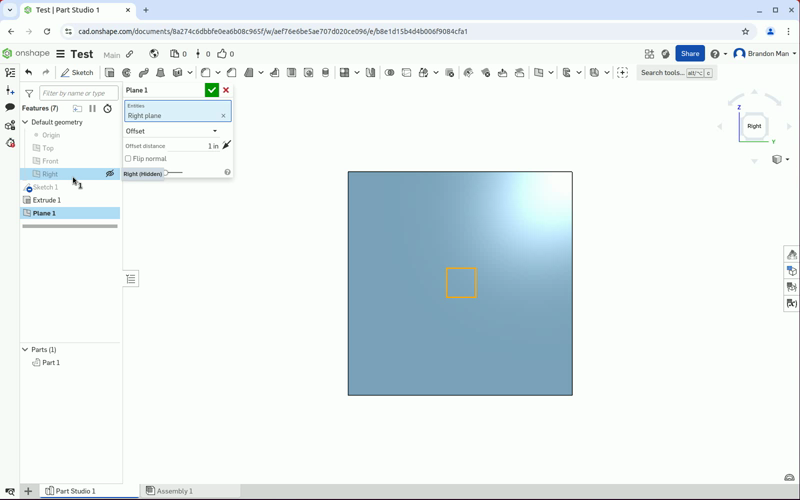
key(tab, 2)
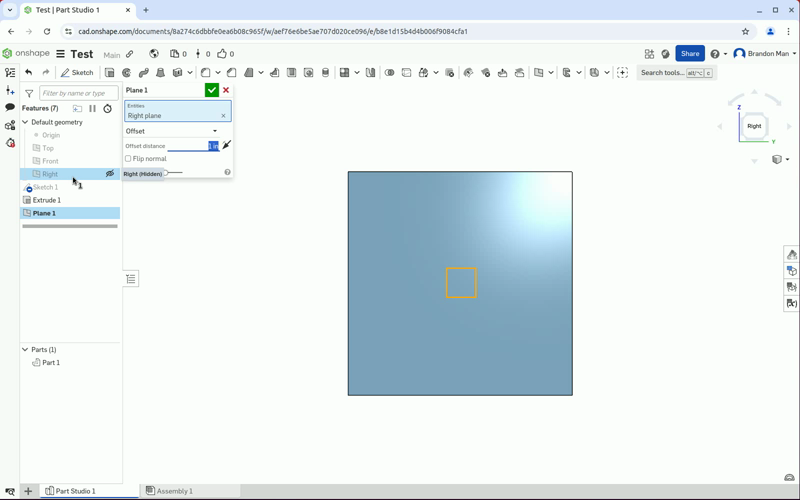
text(23.108)
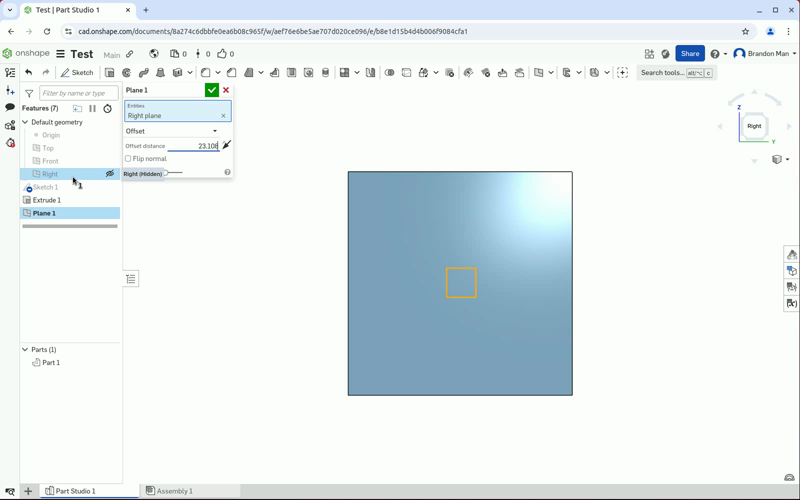
key(enter, 2)
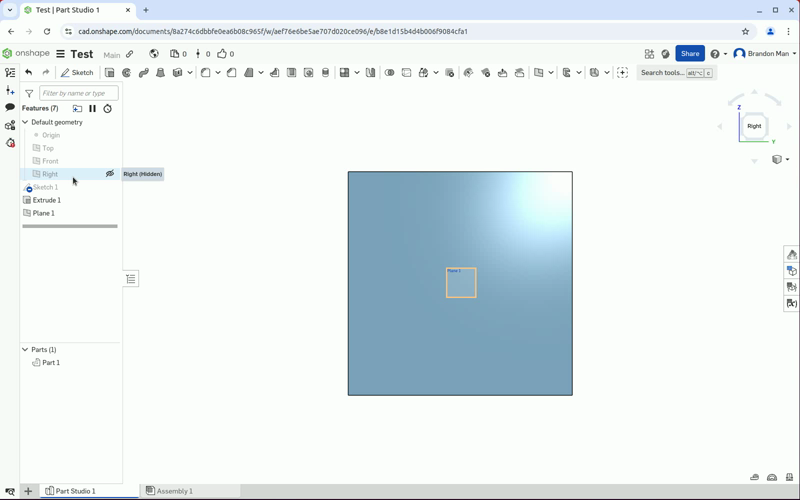
key(shift+s)
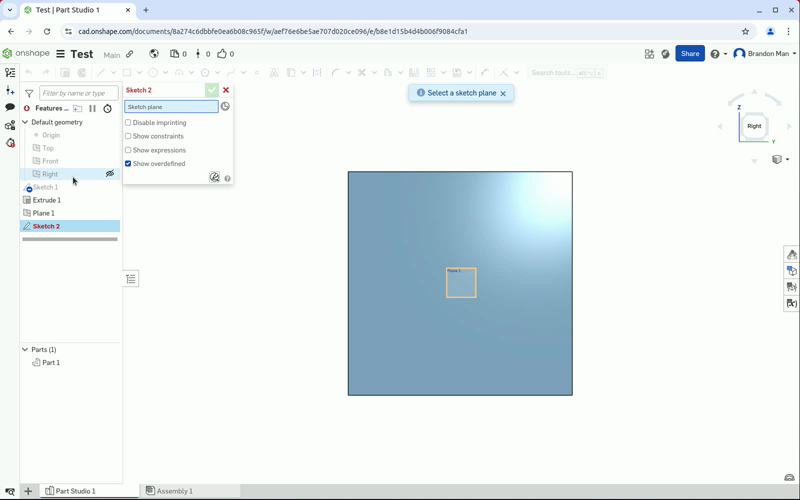
mouse_move(73, 215)
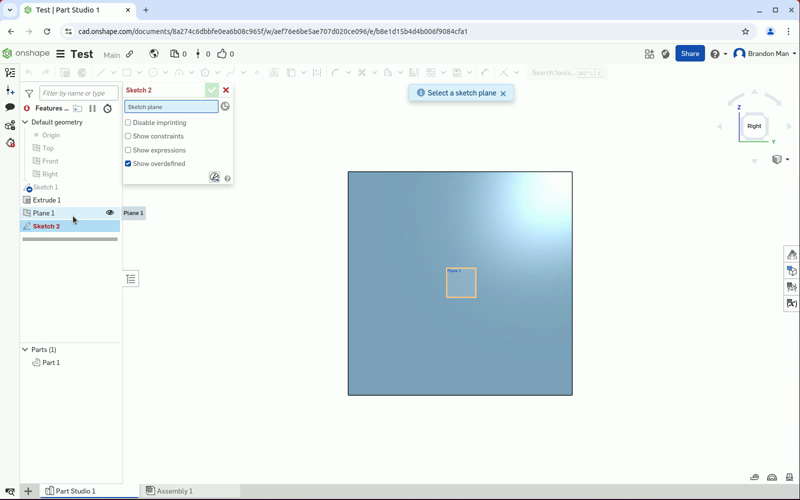
click(73, 215)
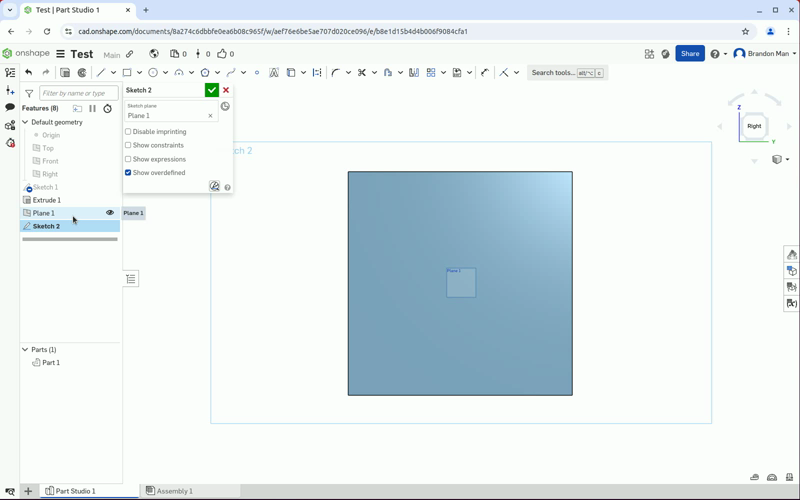
mouse_move(73, 352)
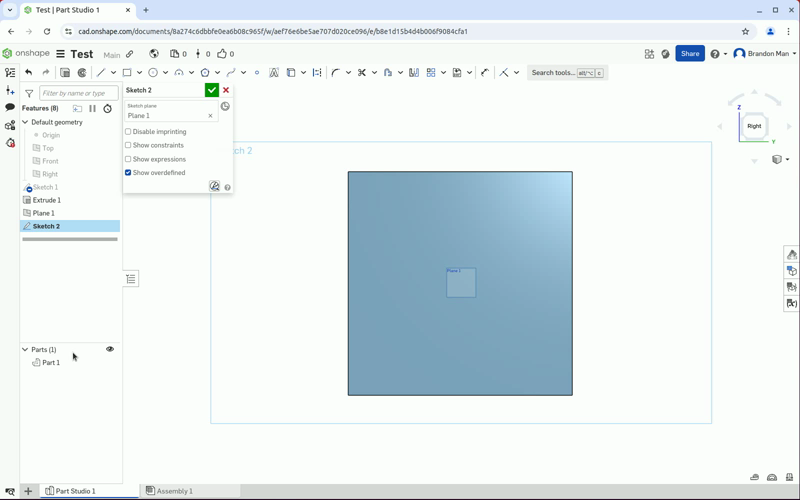
key(y)
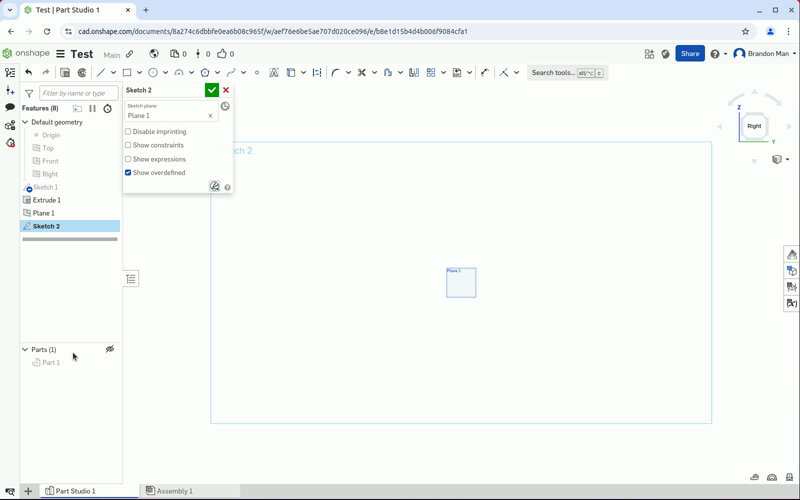
key(a)
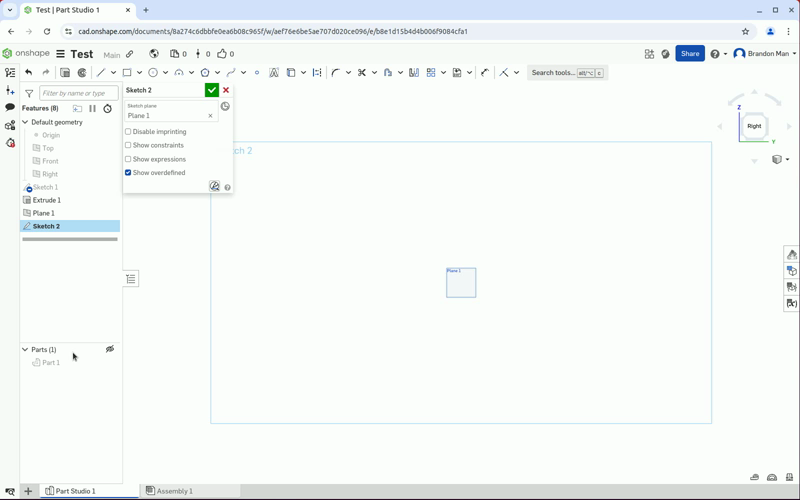
key_down(shift)
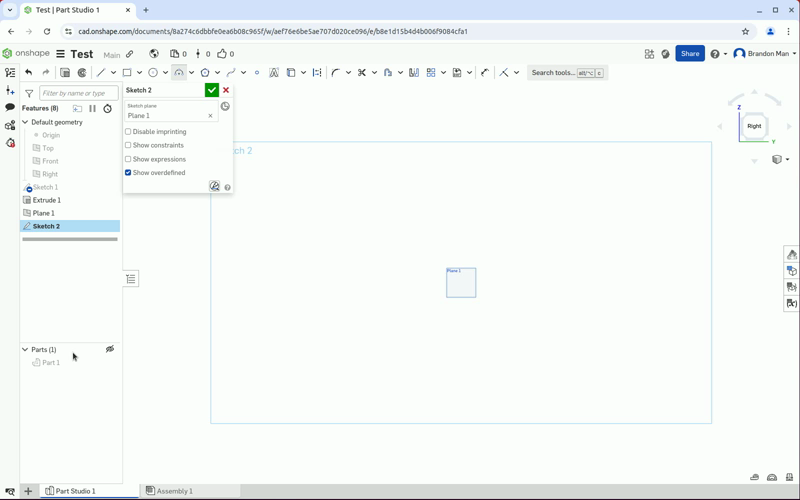
mouse_move(374, 232)
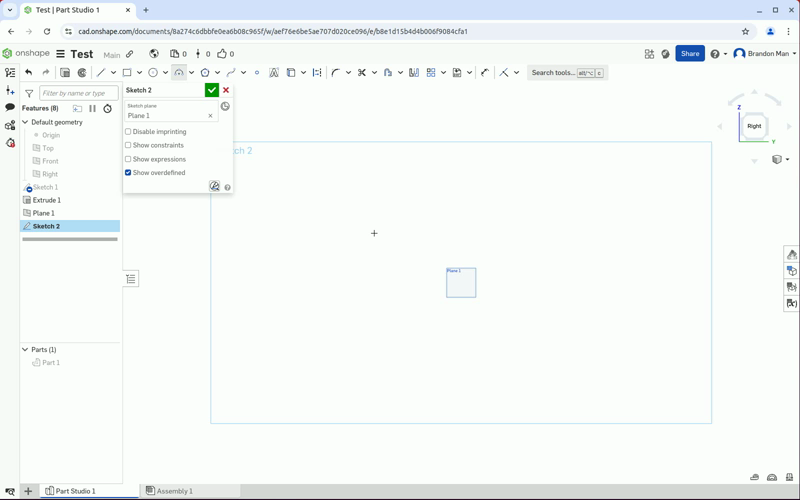
click(374, 232)
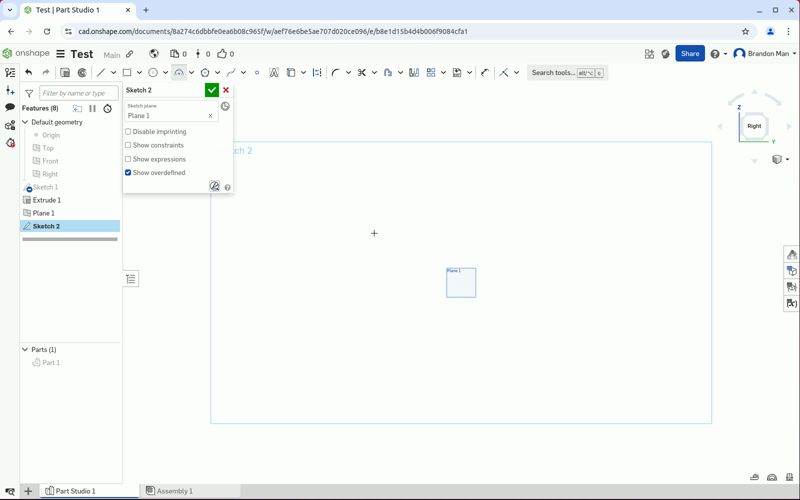
key_up(shift)
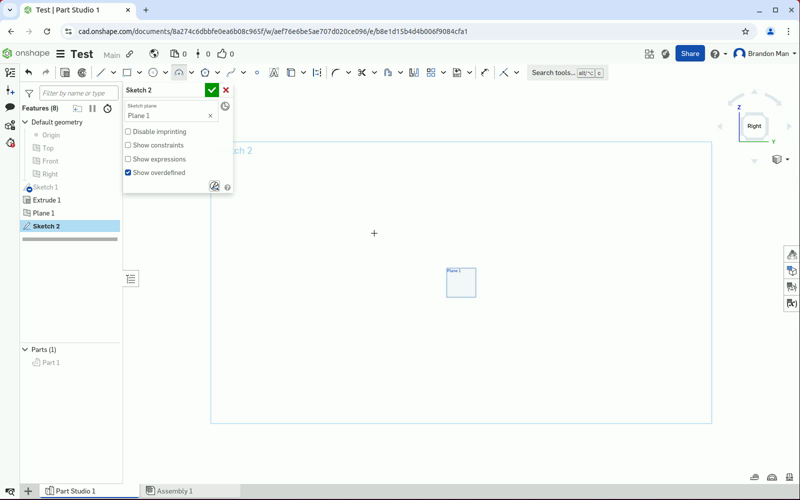
key_down(shift)
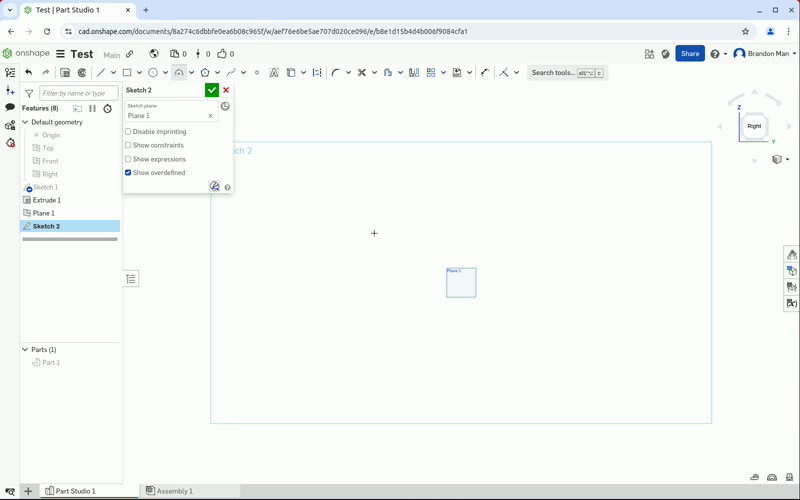
mouse_move(510, 369)
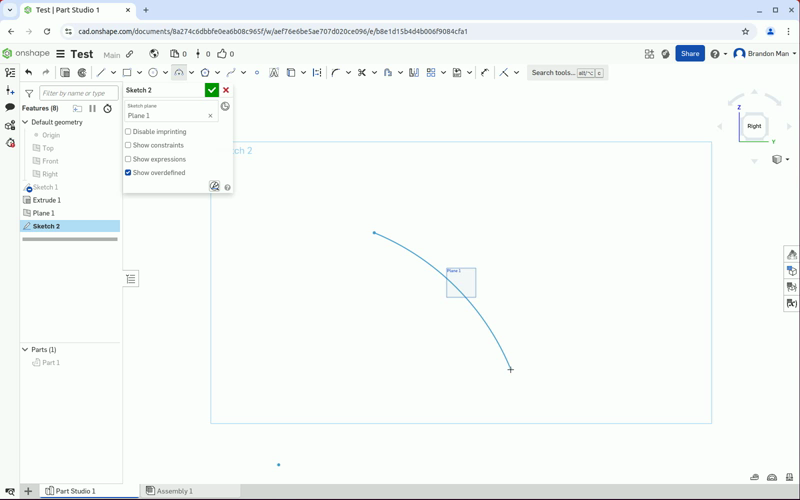
click(510, 369)
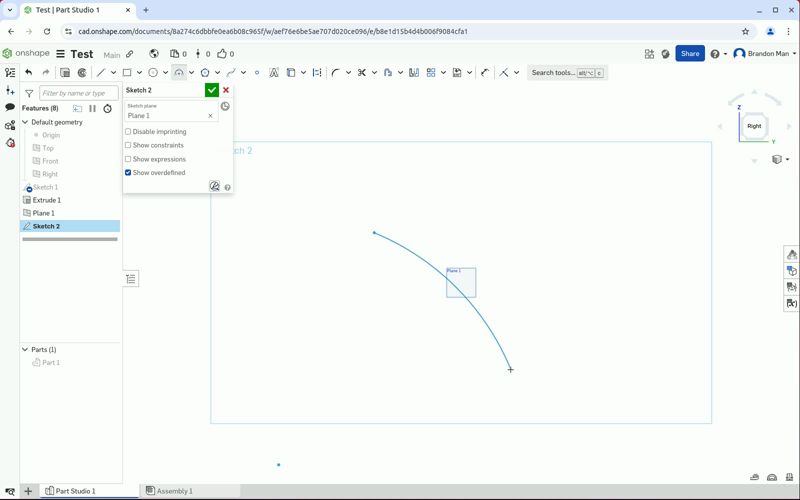
mouse_move(389, 353)
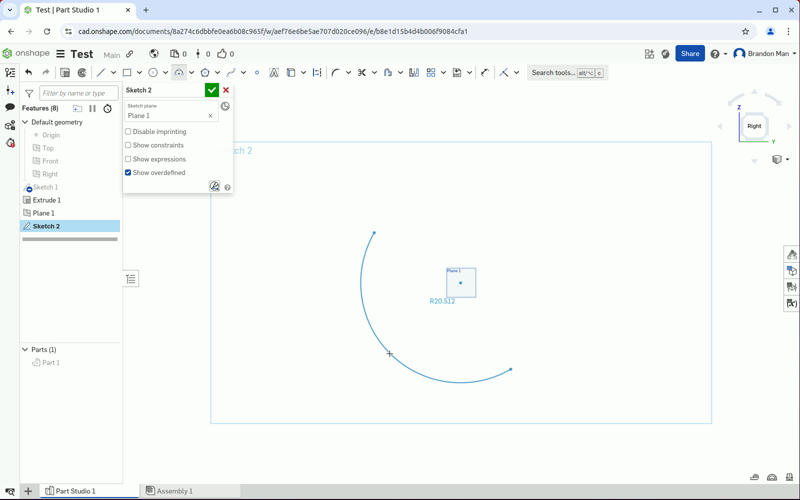
click(389, 353)
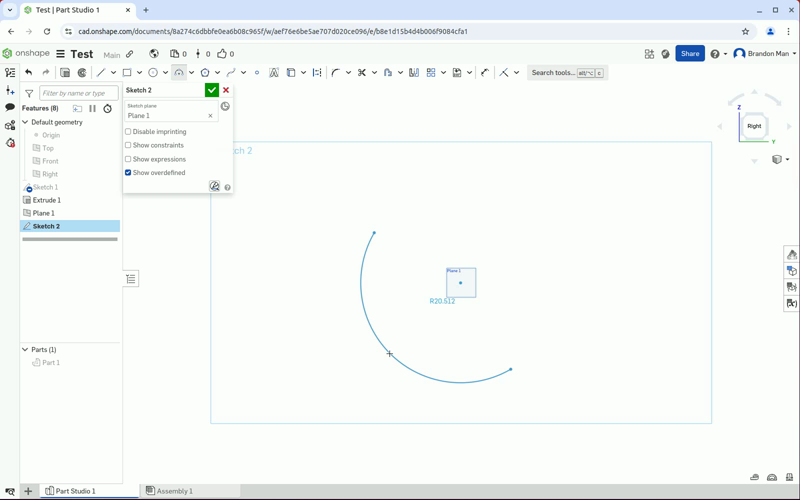
key_up(shift)
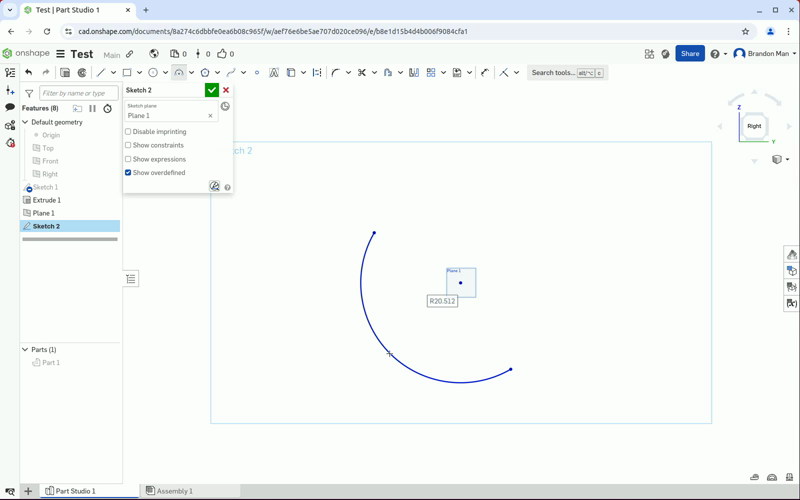
mouse_move(510, 369)
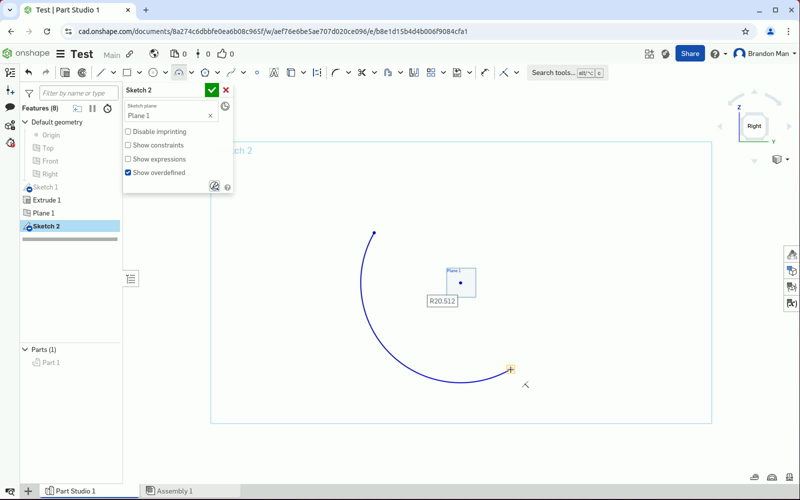
click(510, 369)
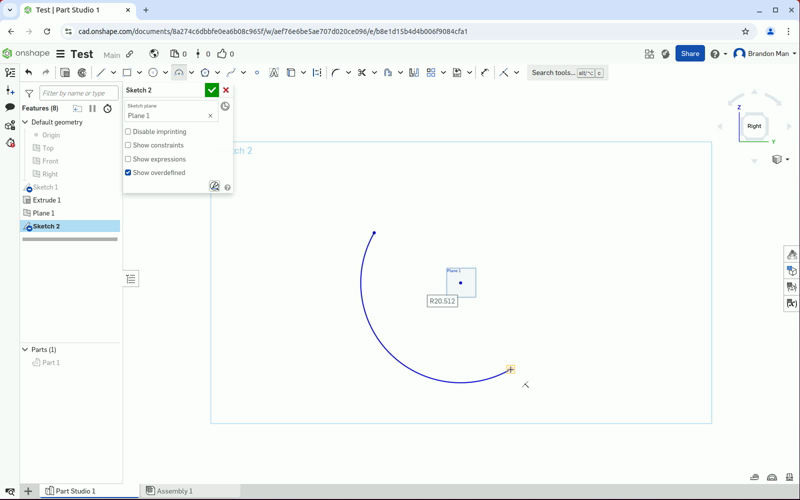
key_down(shift)
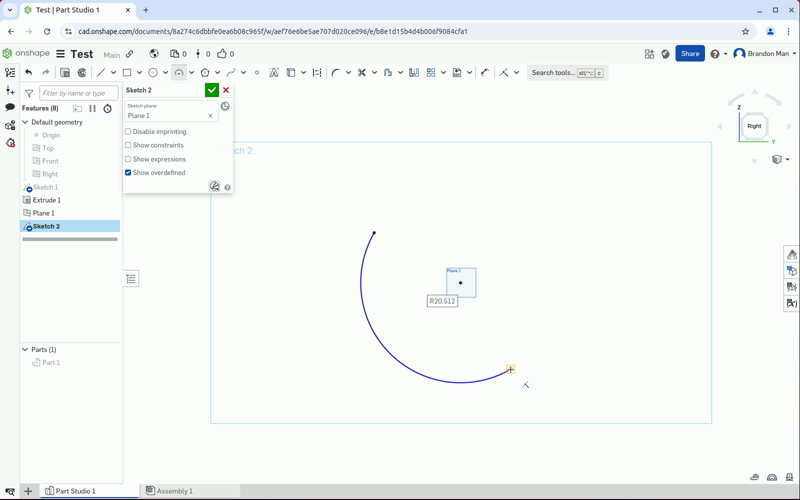
mouse_move(499, 349)
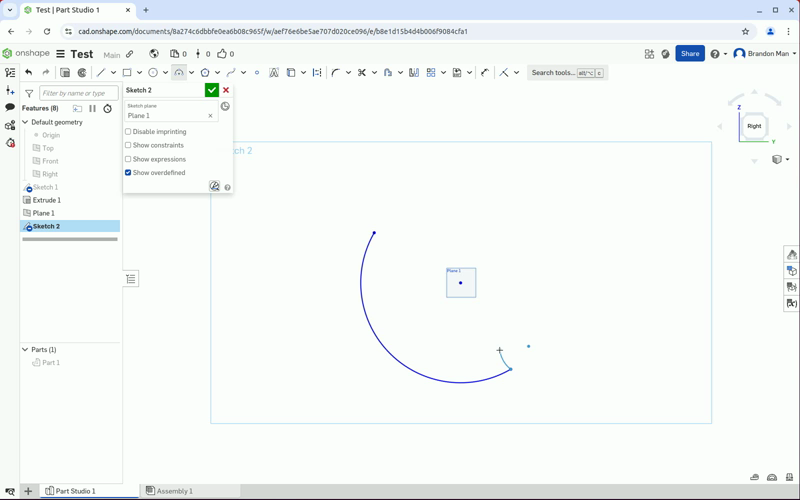
click(499, 349)
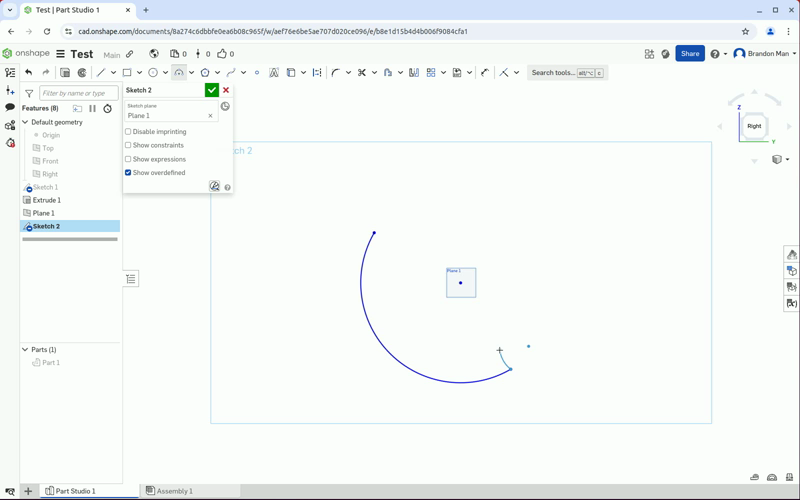
mouse_move(514, 354)
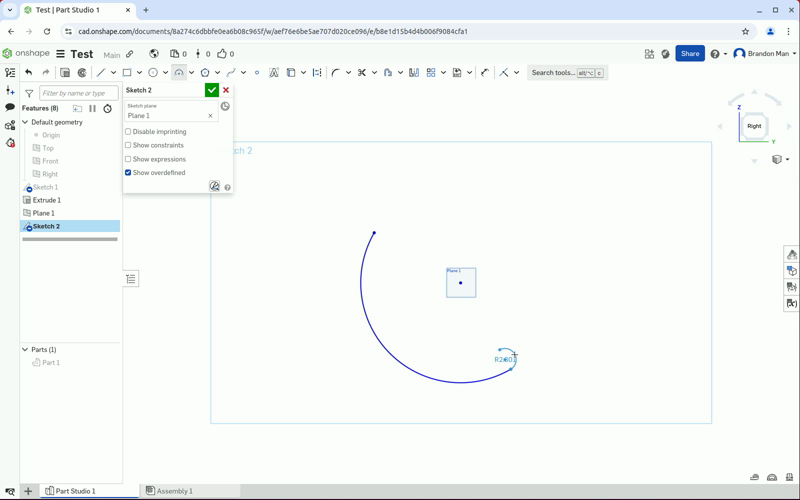
click(514, 354)
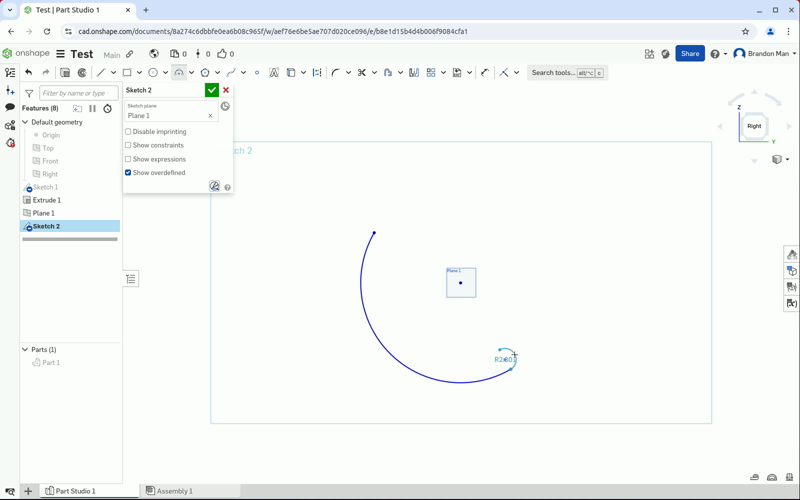
key_up(shift)
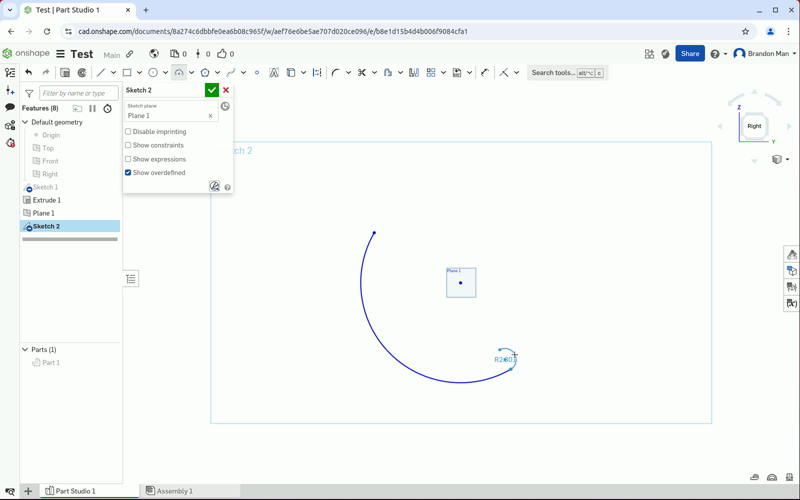
mouse_move(499, 349)
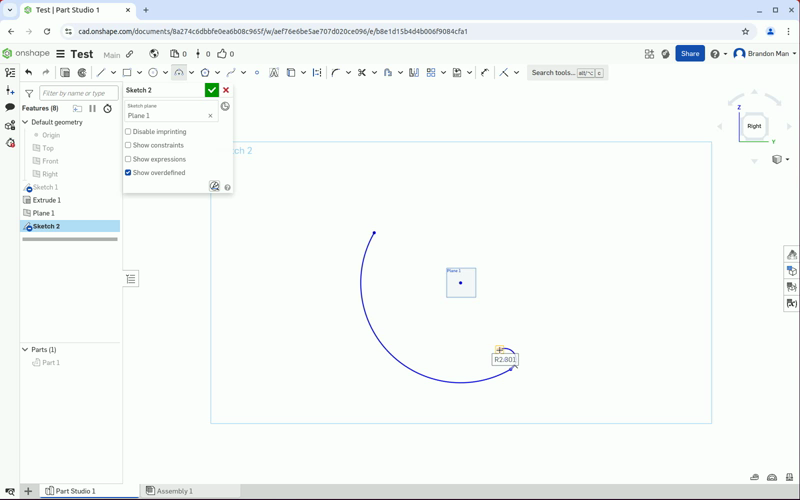
click(499, 349)
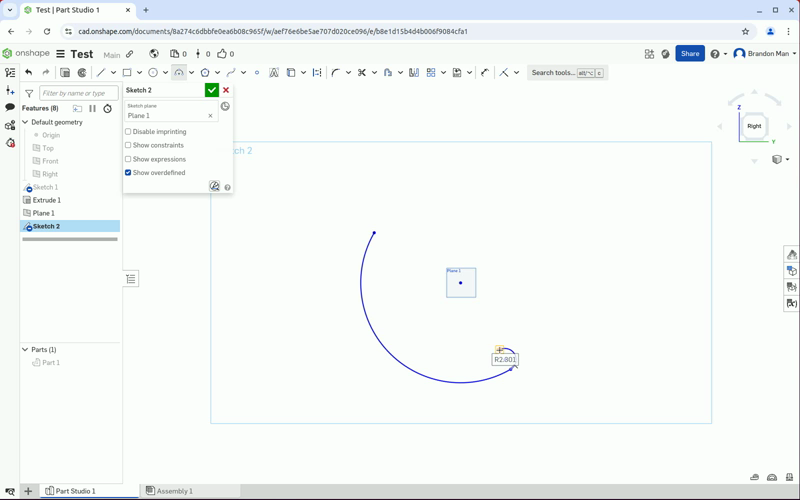
key_down(shift)
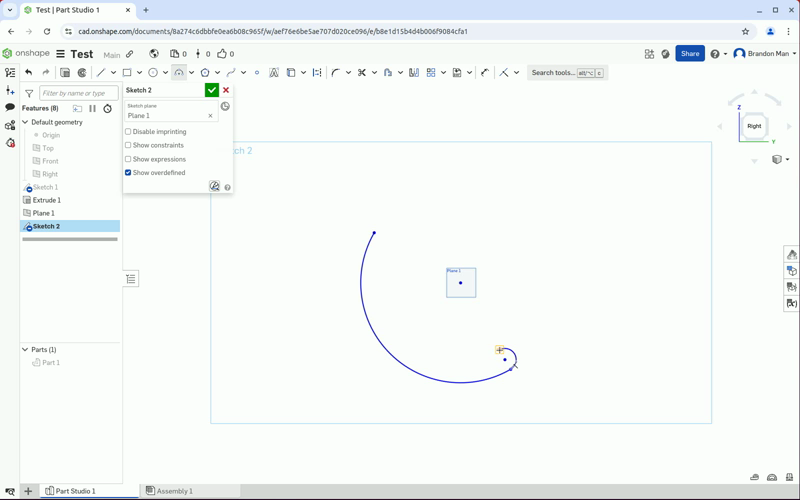
mouse_move(392, 243)
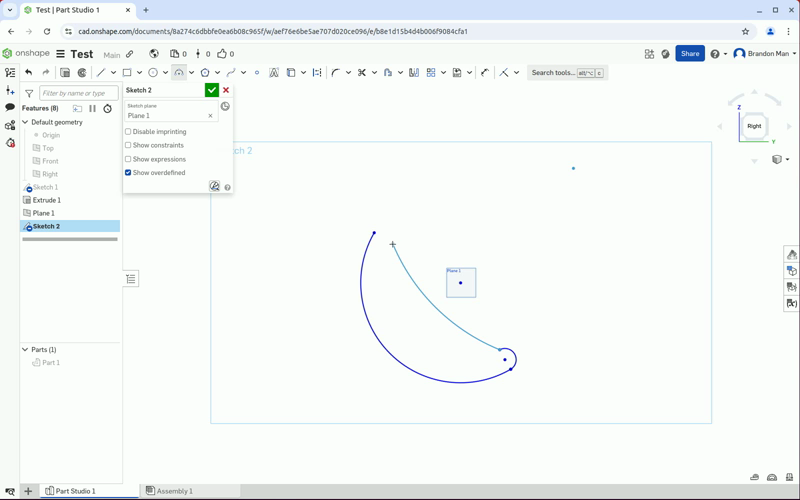
click(392, 243)
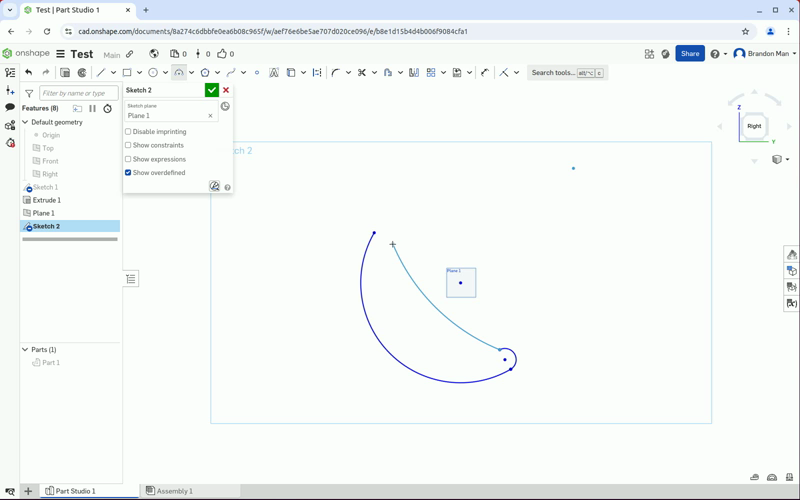
mouse_move(405, 337)
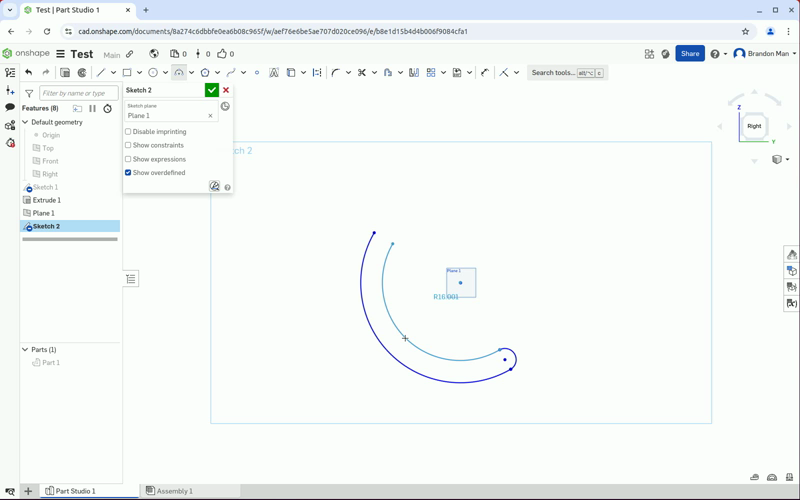
click(405, 337)
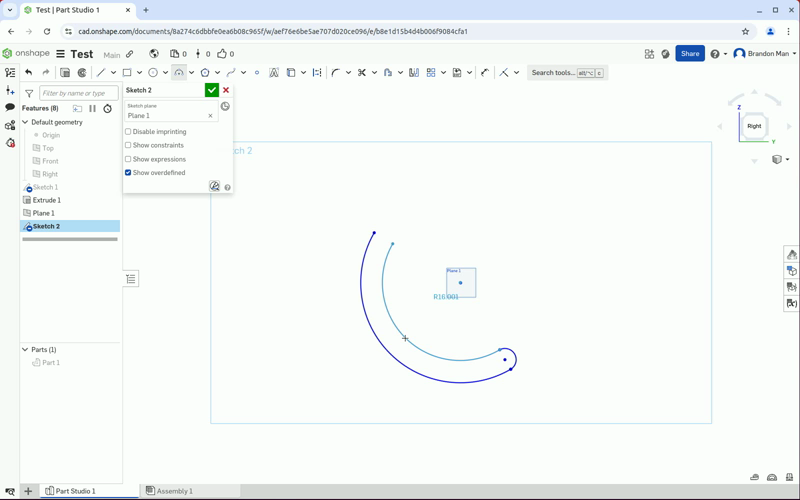
key_up(shift)
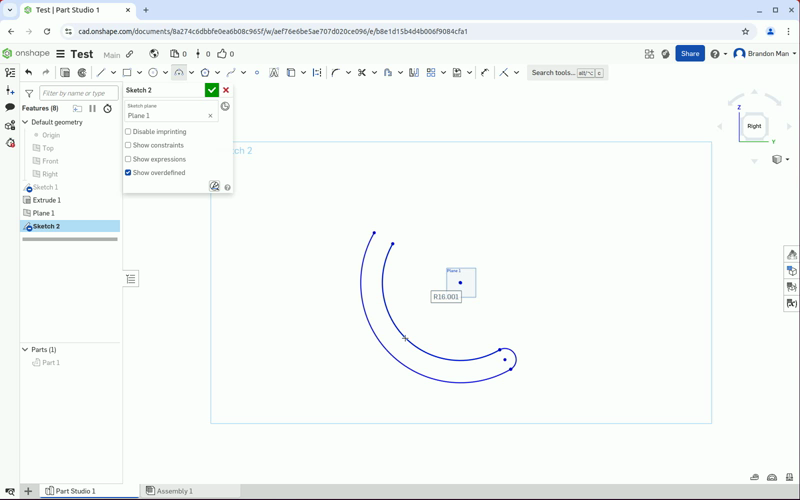
mouse_move(392, 243)
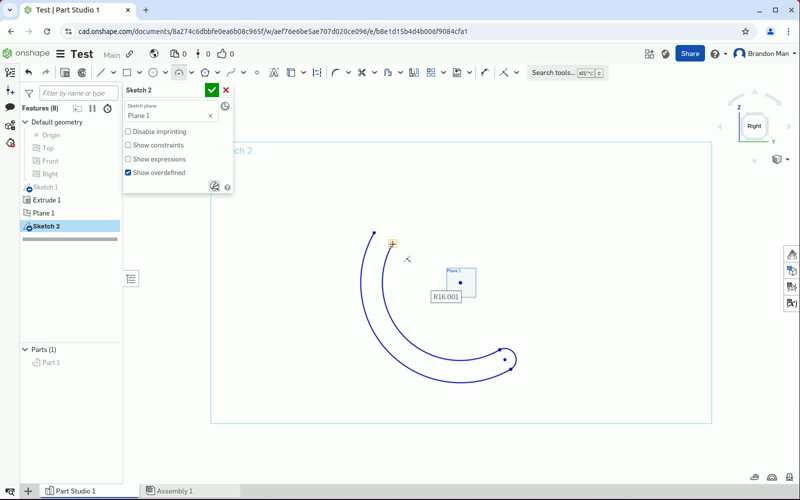
click(392, 243)
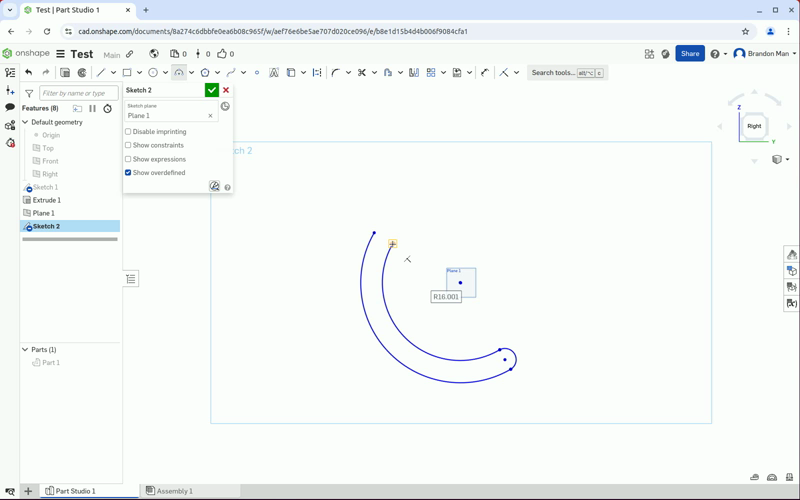
mouse_move(374, 232)
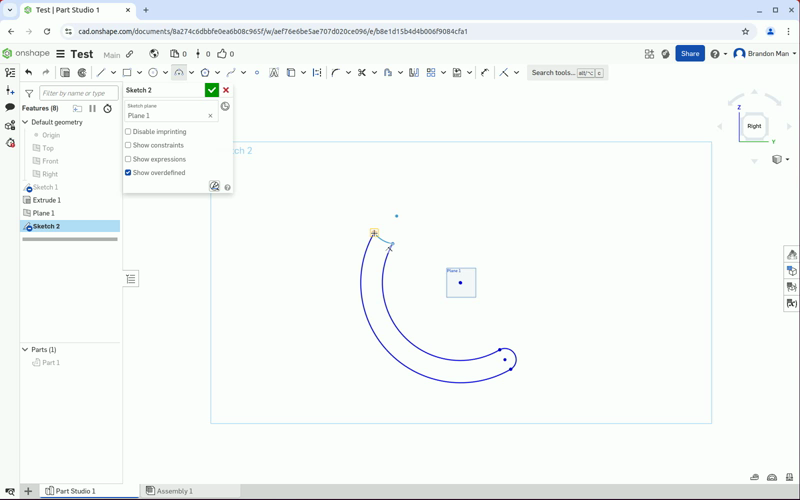
click(374, 232)
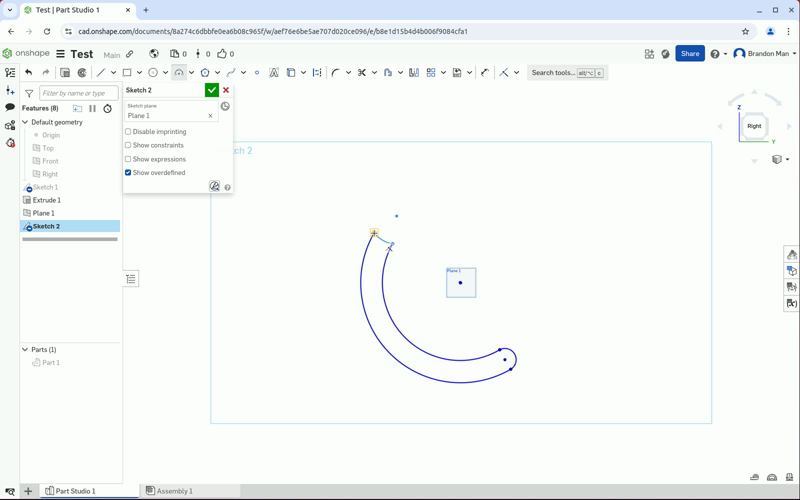
key_down(shift)
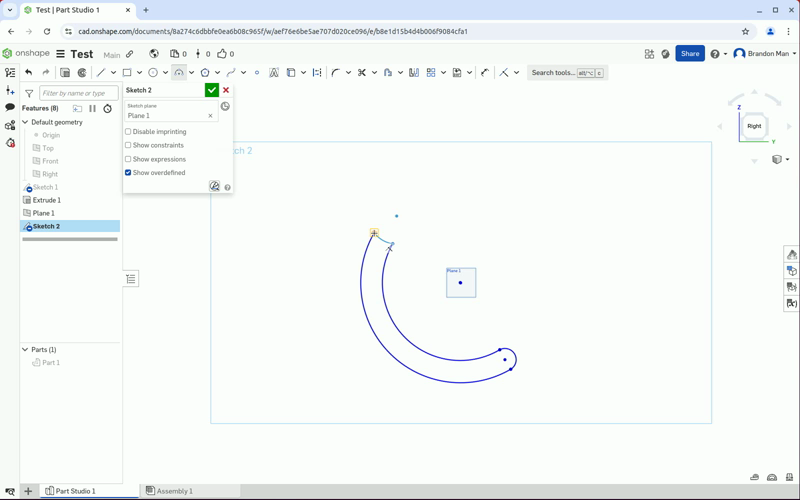
mouse_move(389, 228)
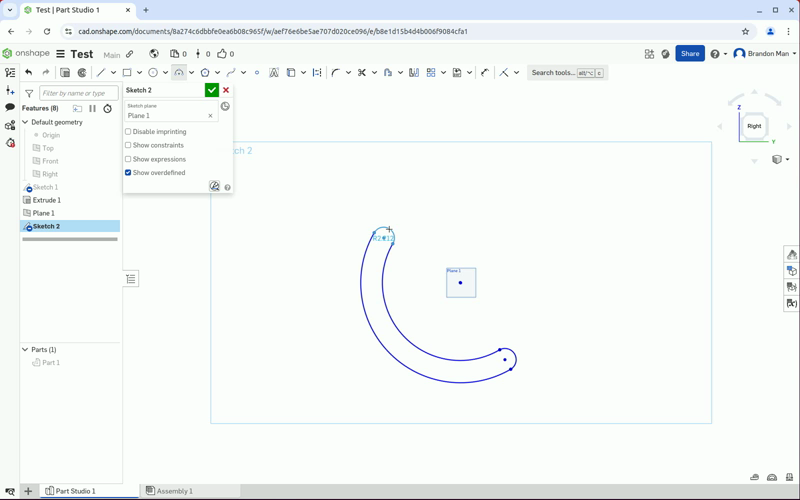
click(389, 228)
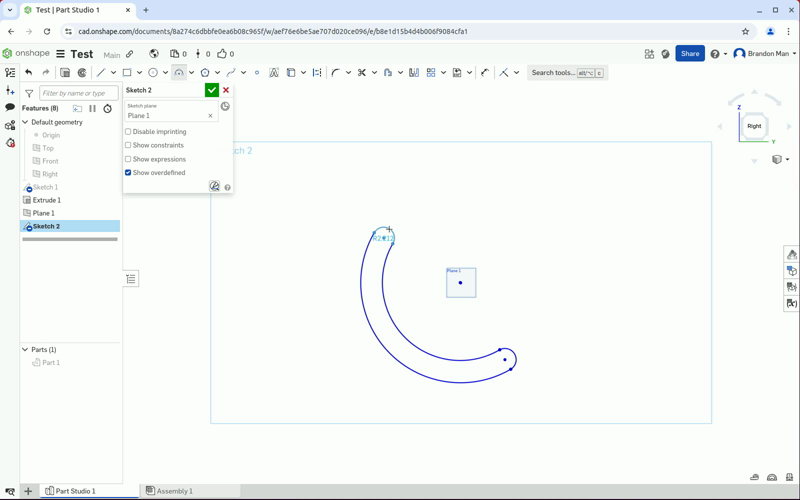
key_up(shift)
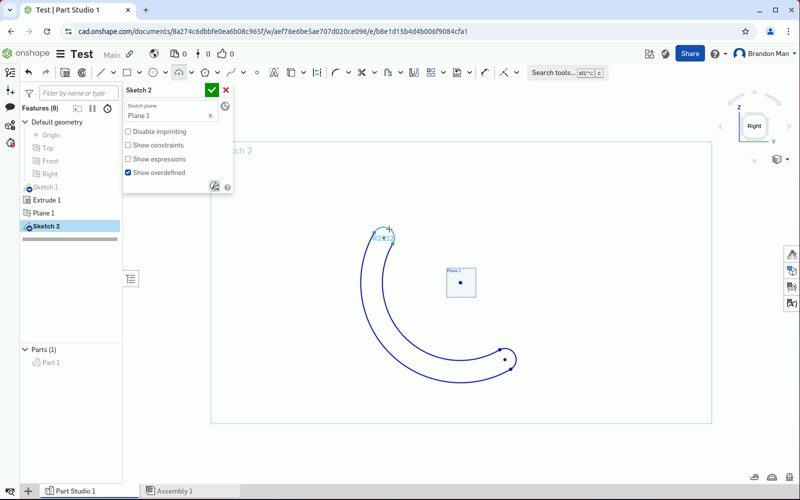
key(esc)
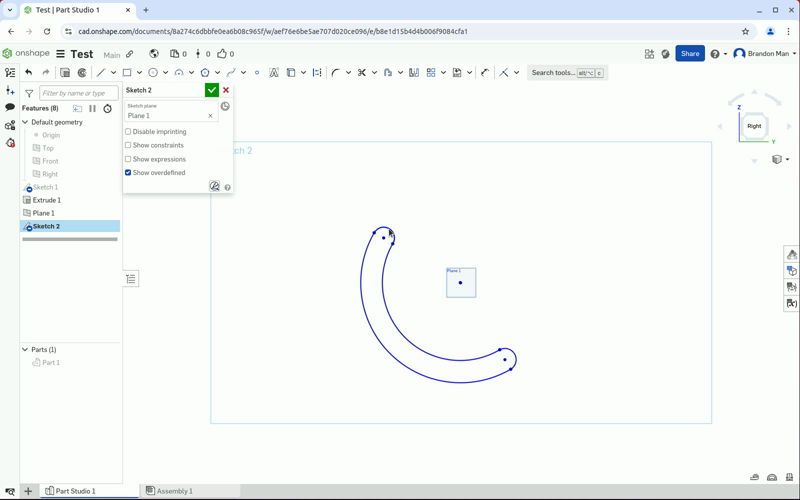
mouse_move(378, 258)
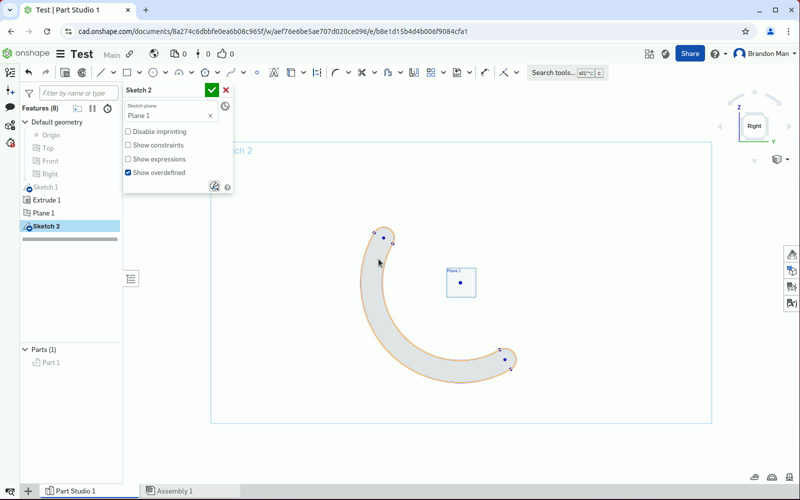
click(378, 258)
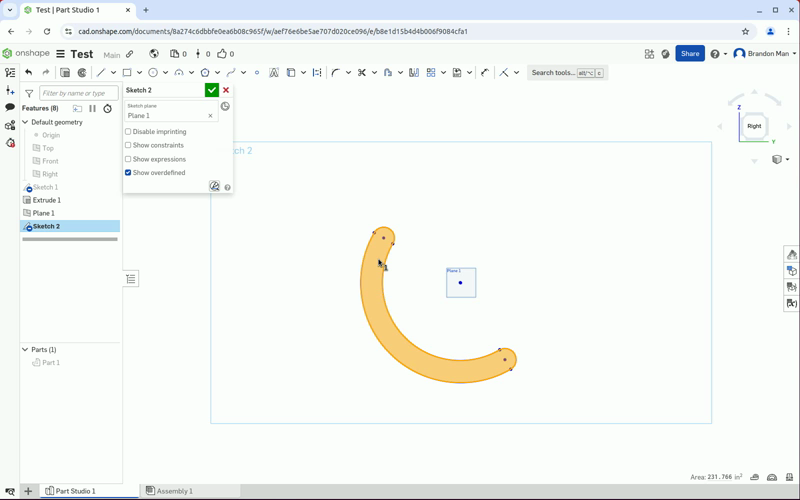
mouse_move(73, 352)
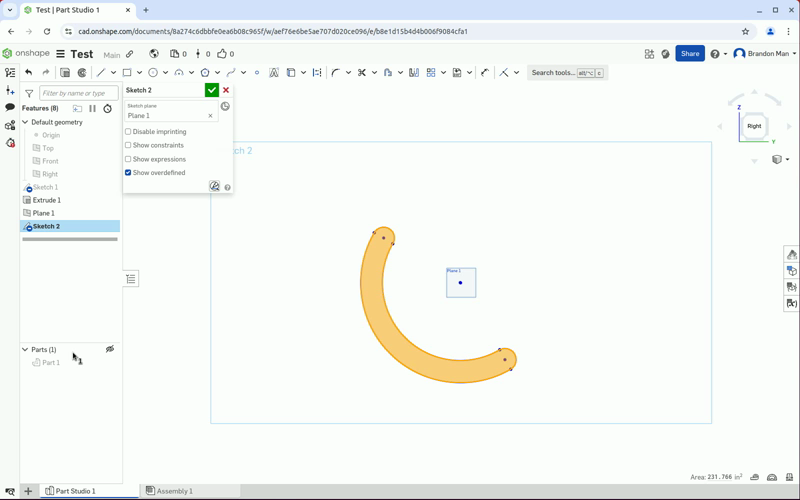
key(shift+y)
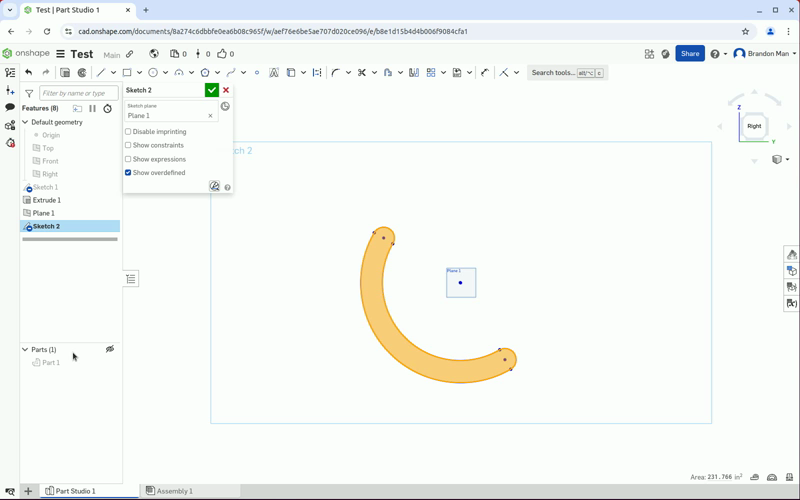
key(shift+e)
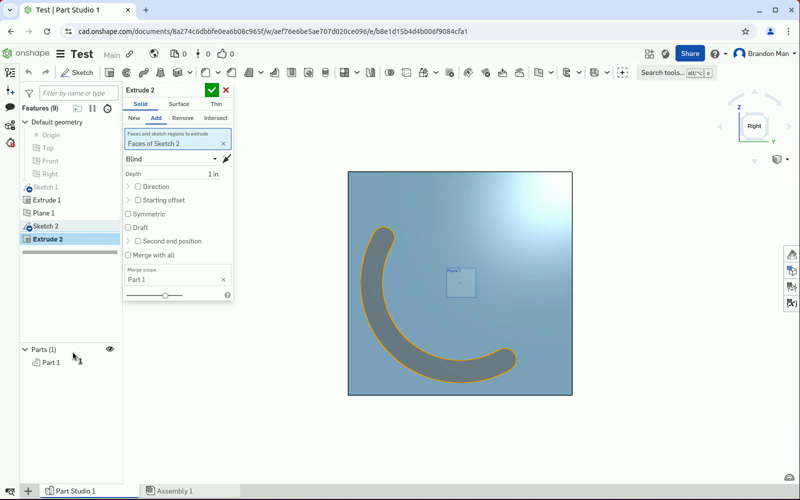
mouse_move(143, 106)
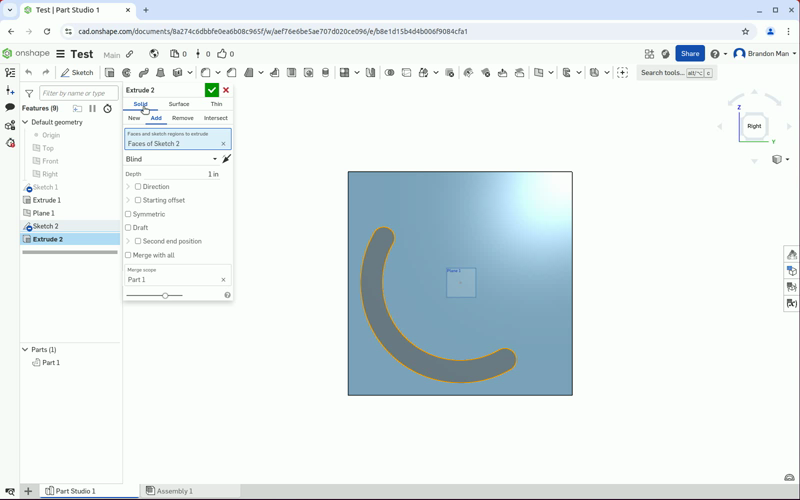
click(143, 106)
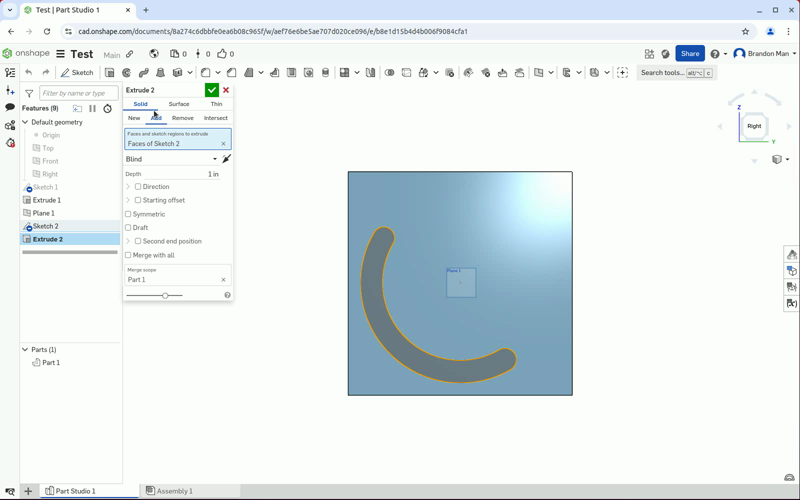
mouse_move(186, 120)
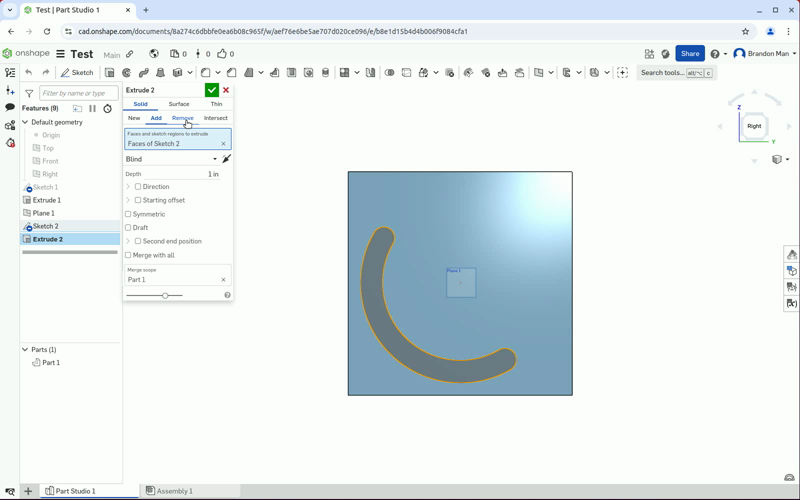
click(186, 120)
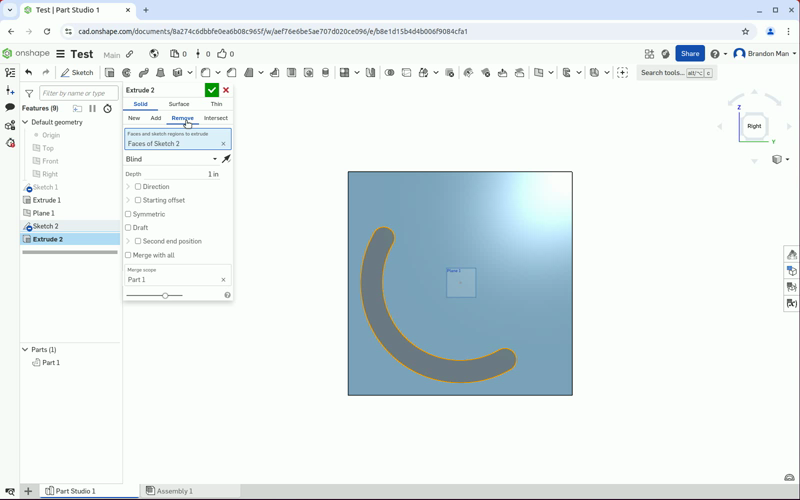
key(tab, 4)
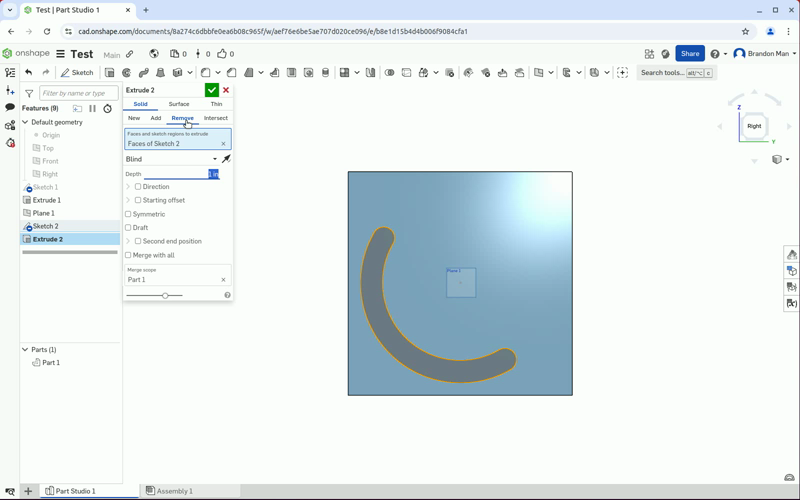
text(23.108)
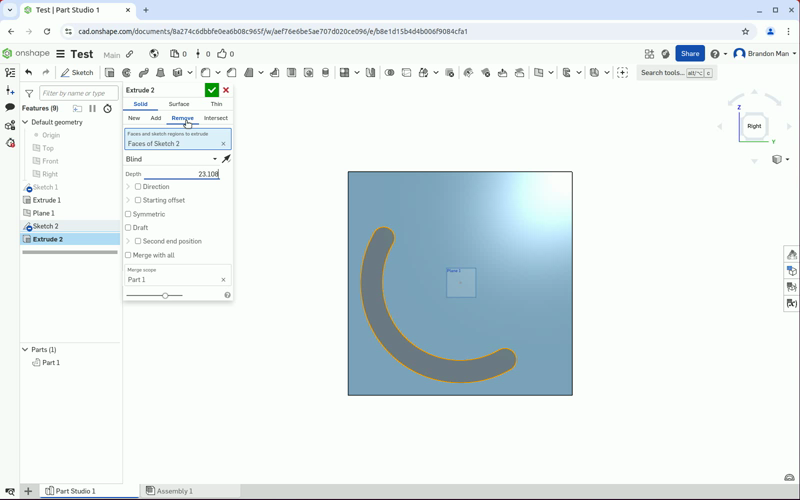
key(tab, 6)
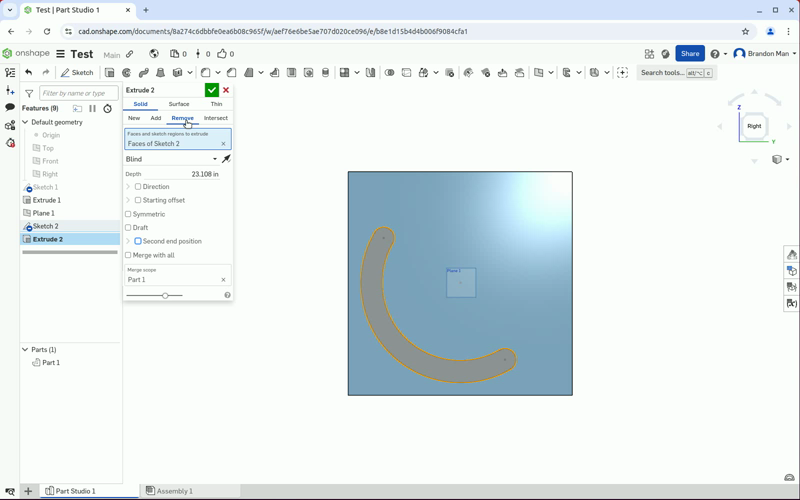
key(space)
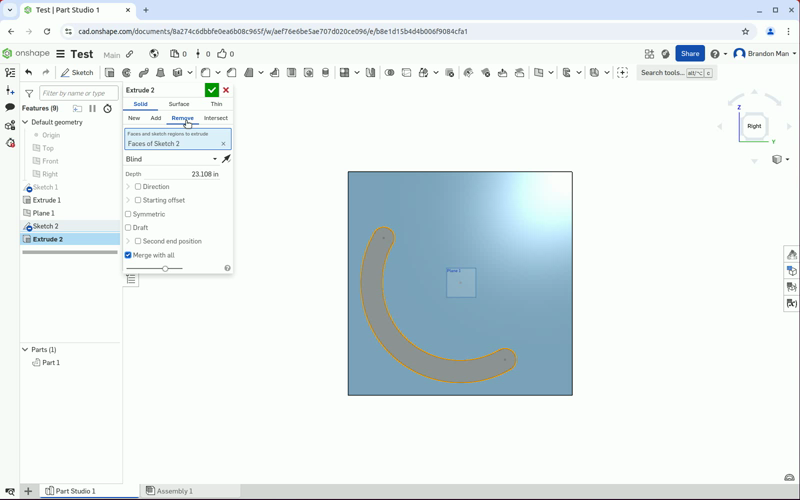
key(enter)
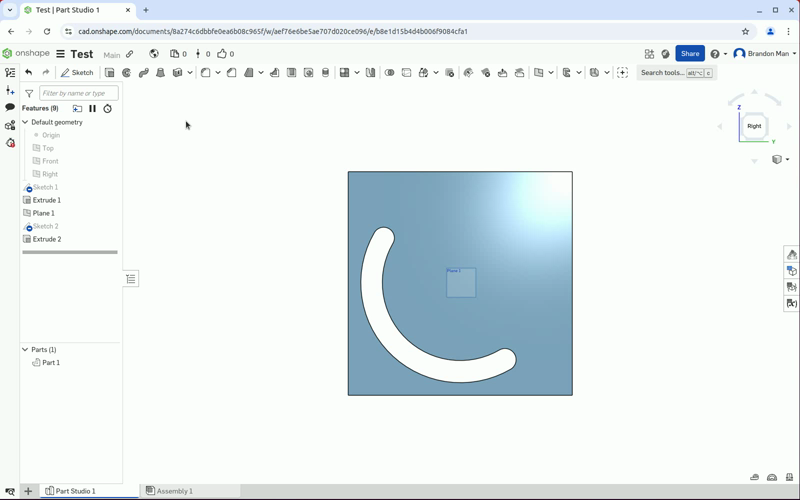
key(shift+h)
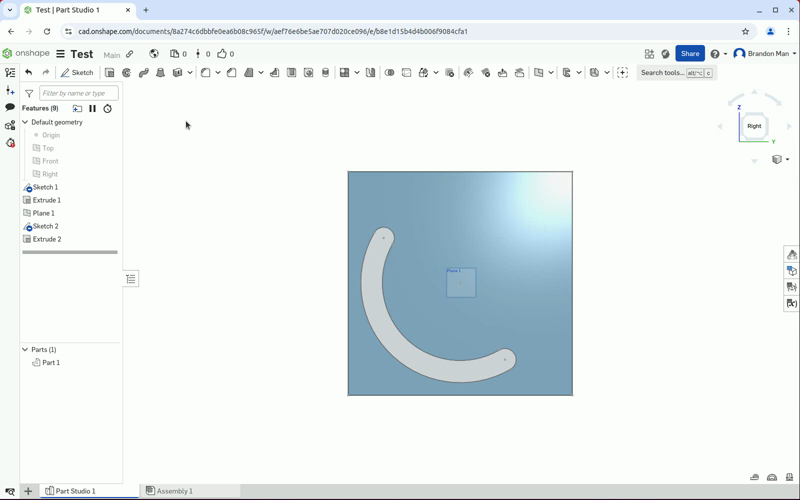
key(shift+h)
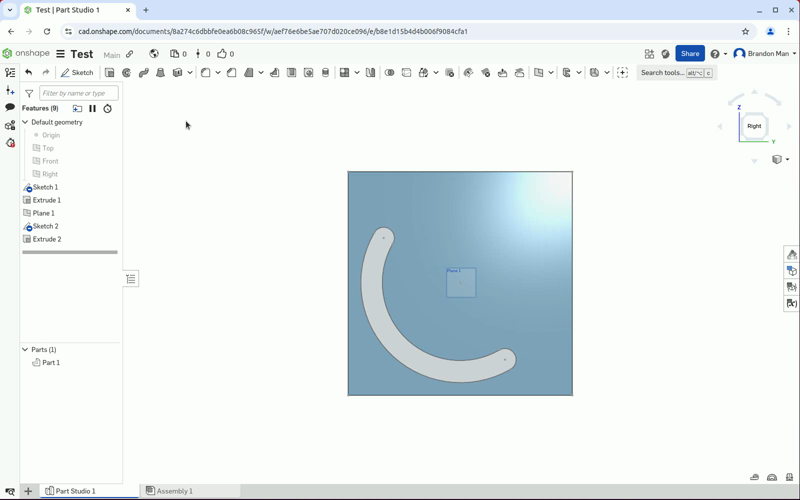
key(shift+7)
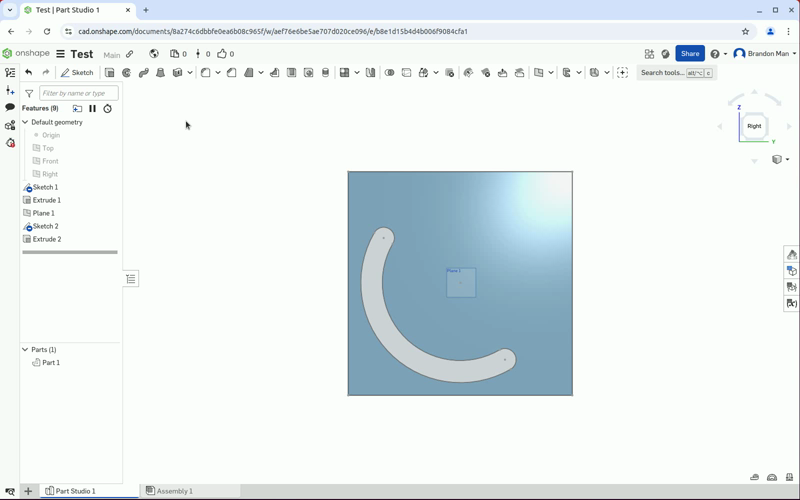
key(right, 2)
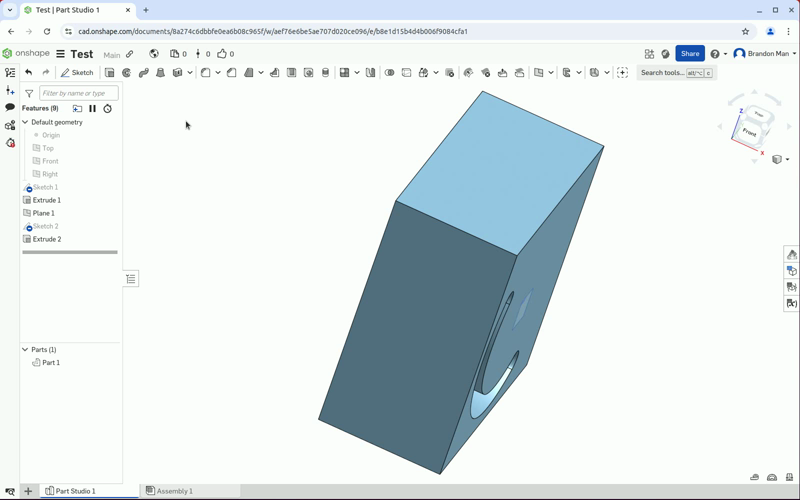
key(down, 2)
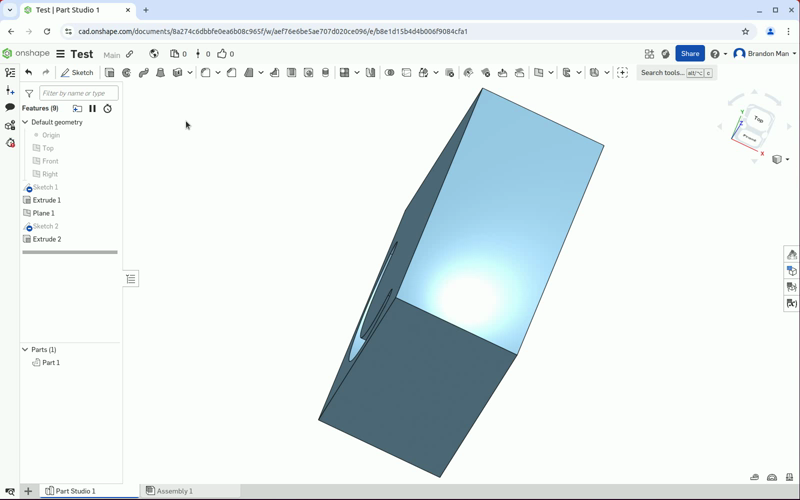
key(up, 2)
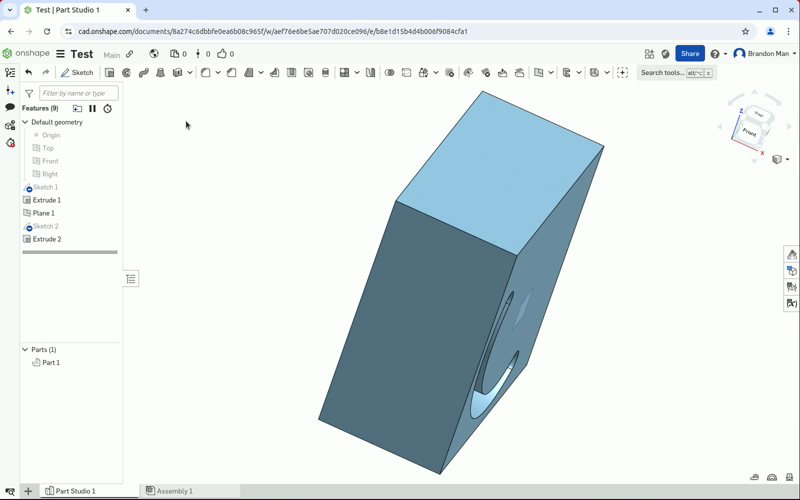
key(left, 2)
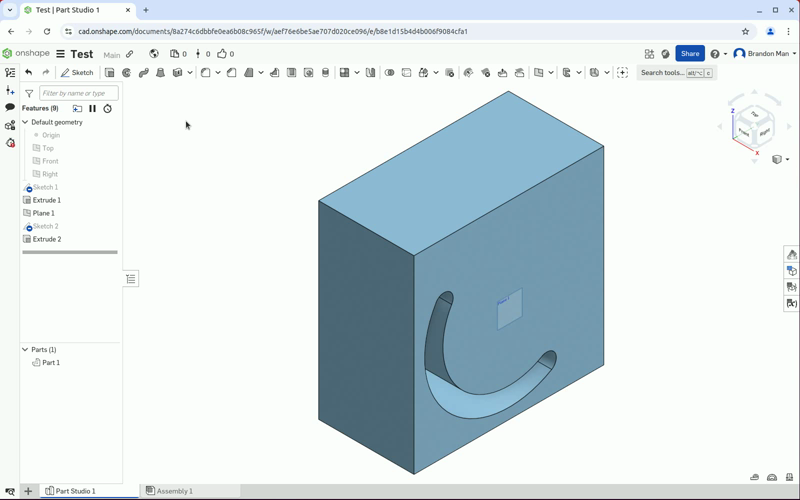
mouse_move(73, 189)
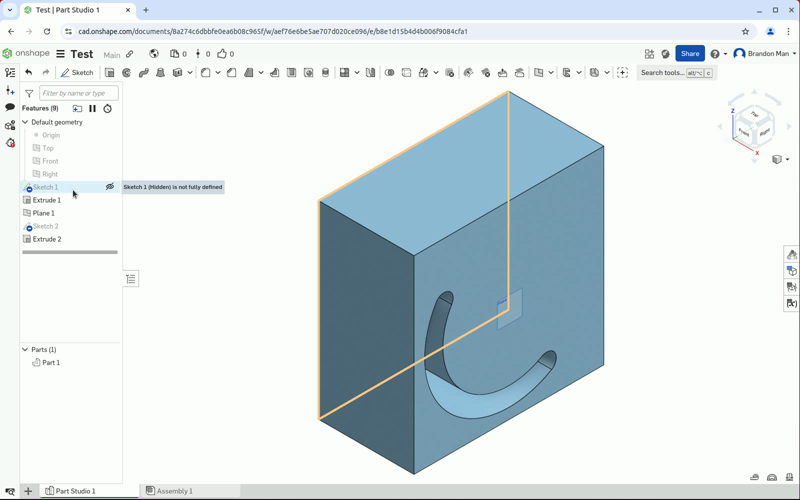
click(73, 189)